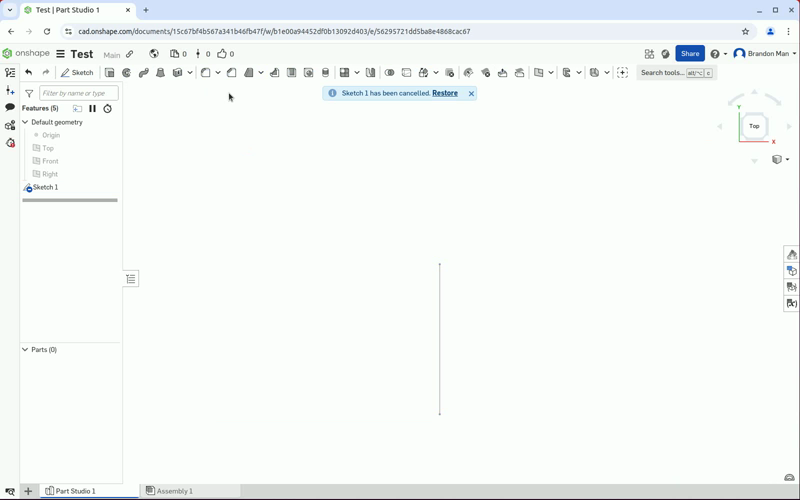
key(shift+h)
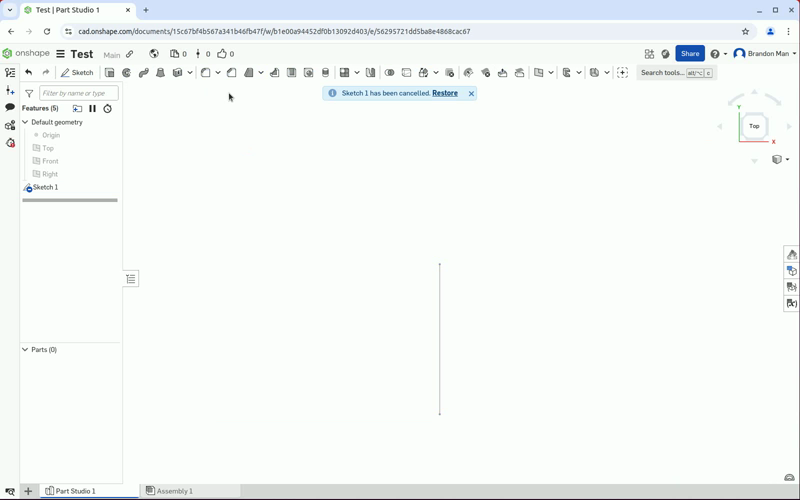
key(shift+s)
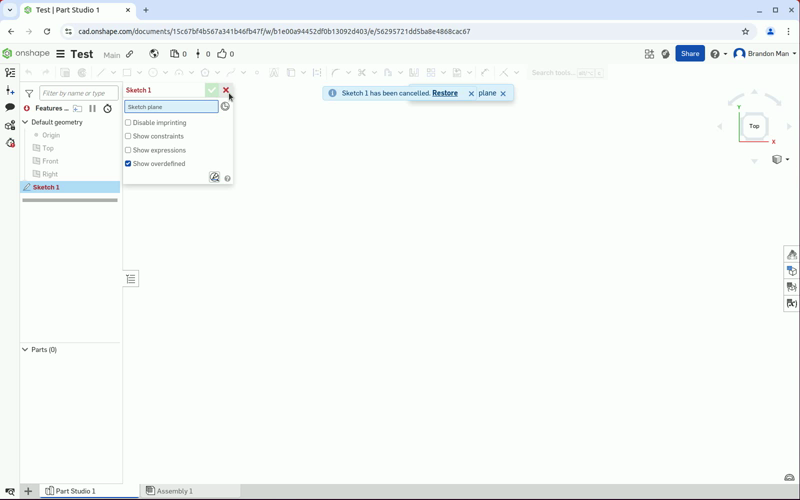
mouse_move(73, 150)
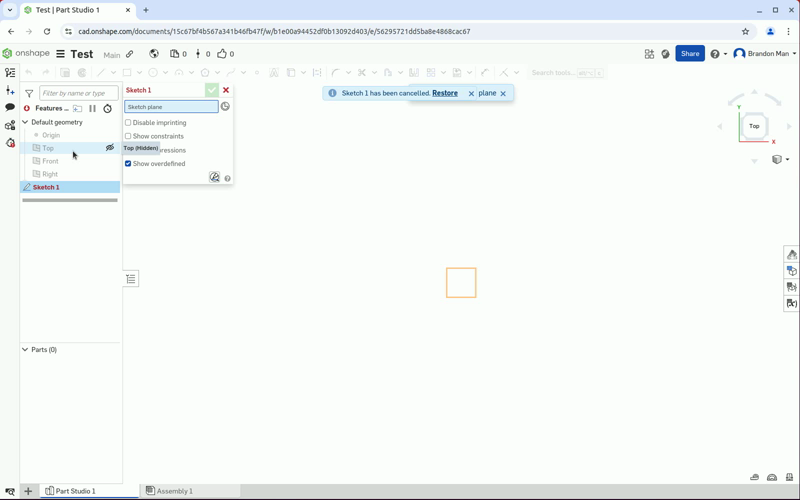
click(73, 150)
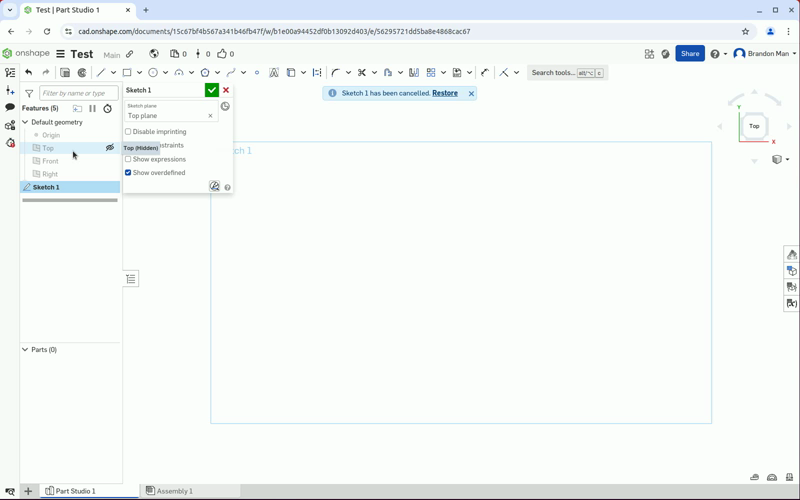
mouse_move(73, 352)
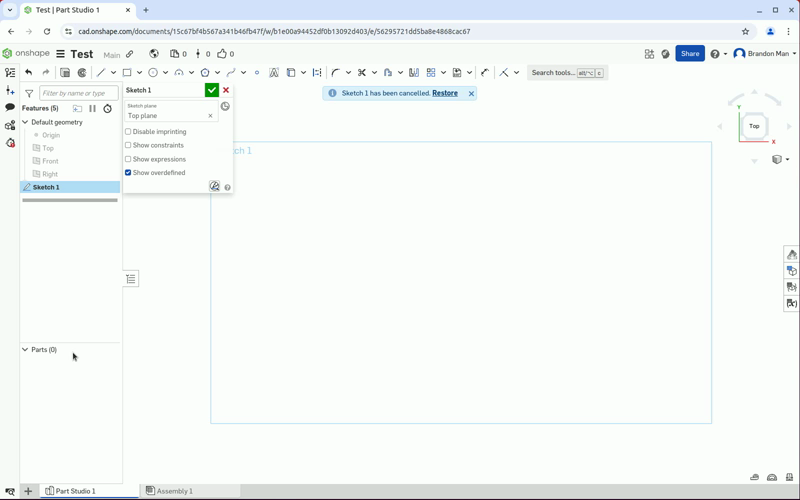
key(y)
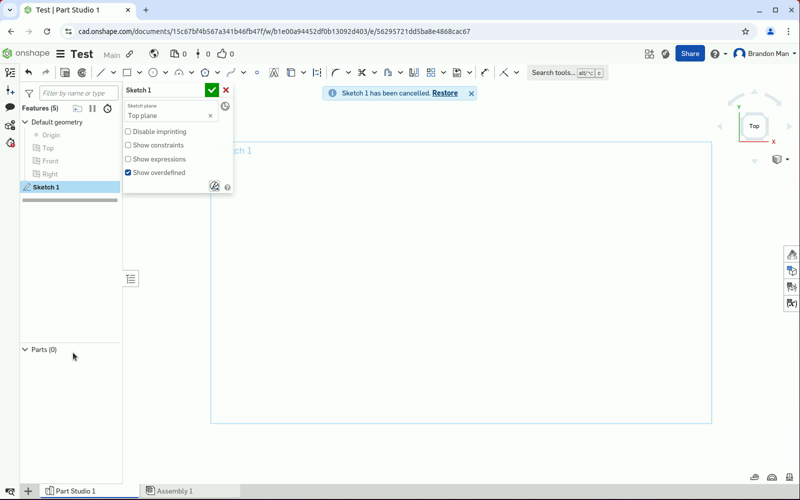
key(l)
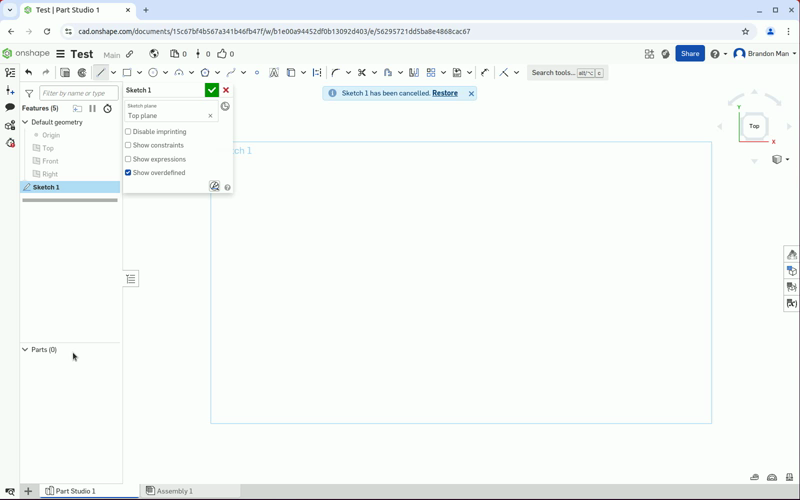
key_down(shift)
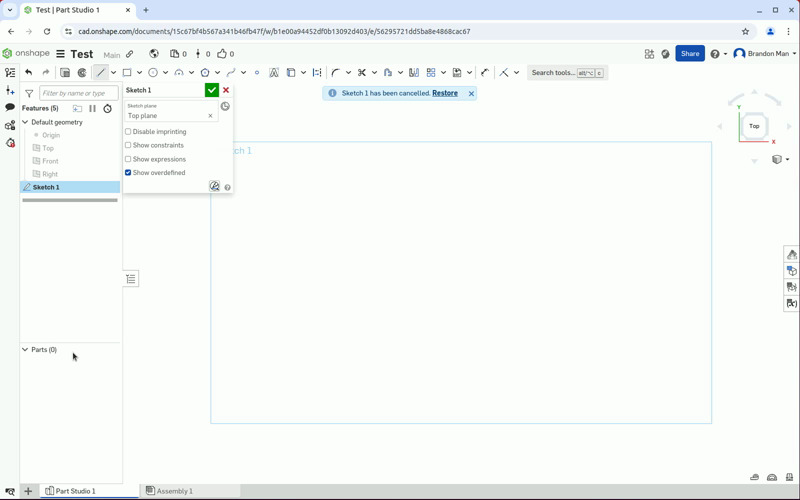
mouse_move(412, 357)
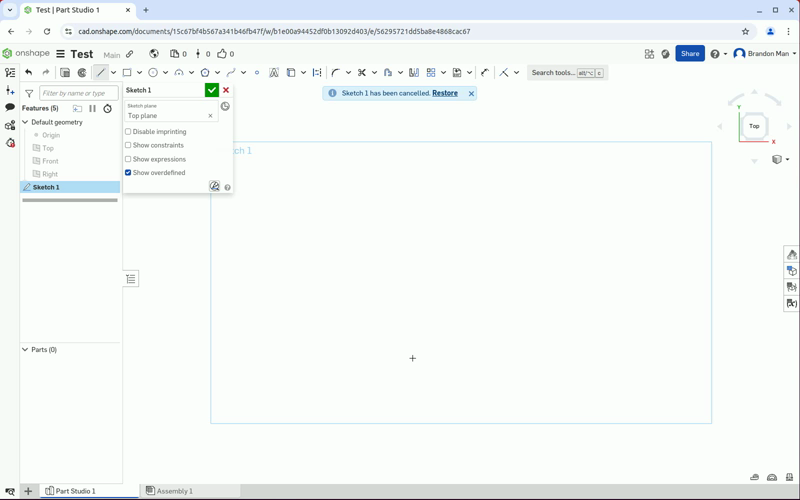
click(412, 357)
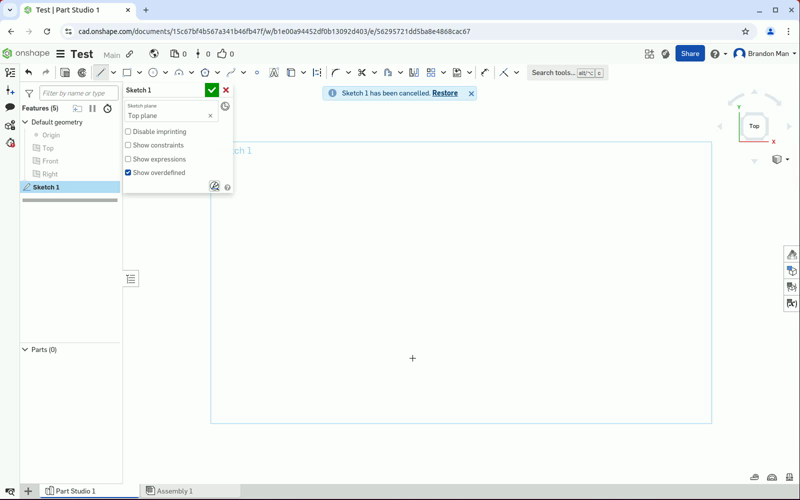
key_up(shift)
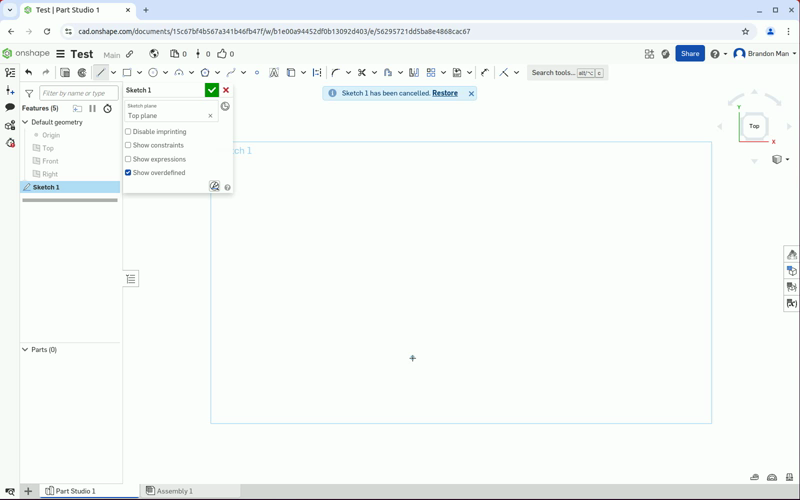
key_down(shift)
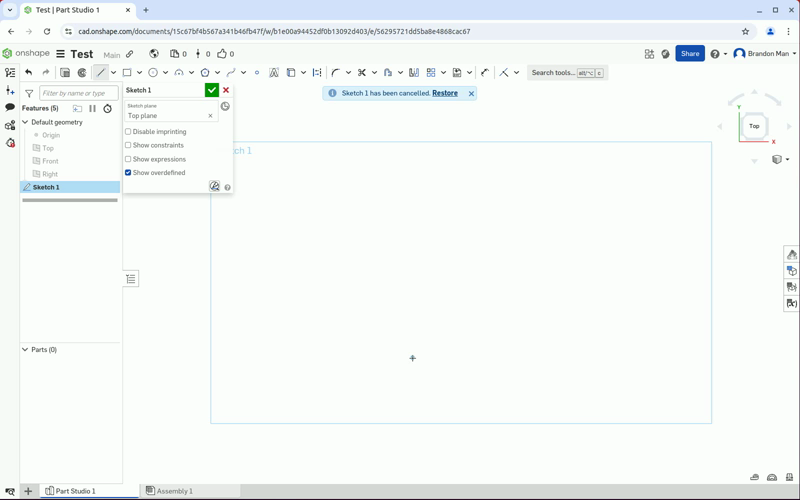
mouse_move(517, 357)
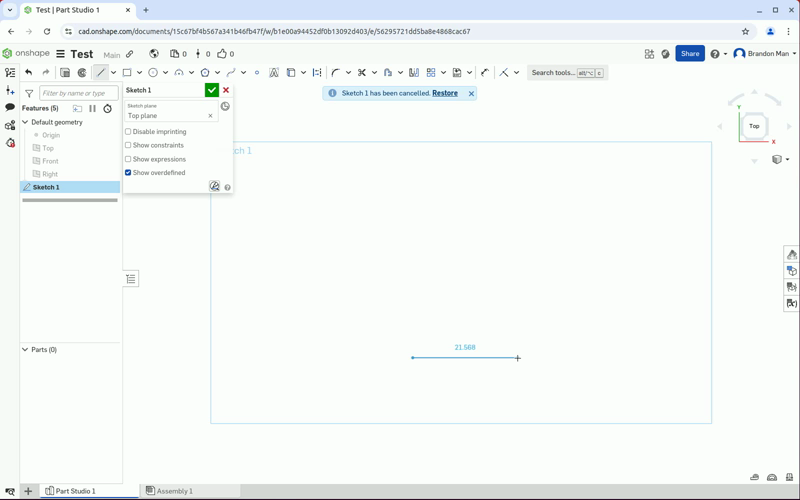
click(517, 357)
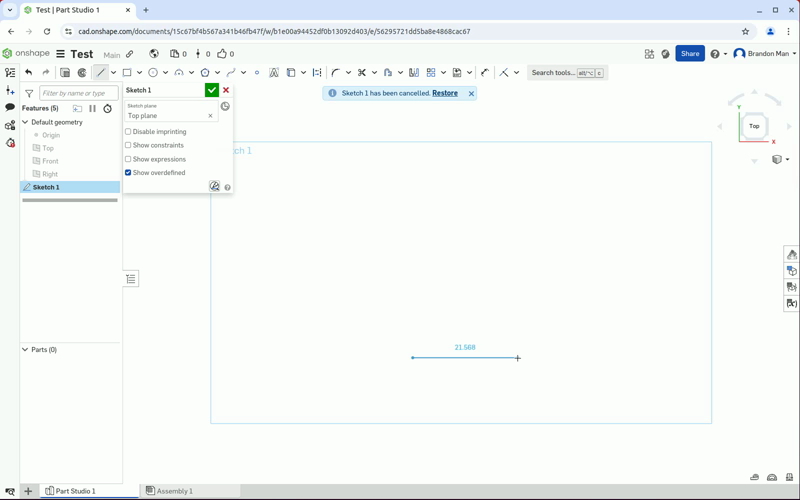
key_up(shift)
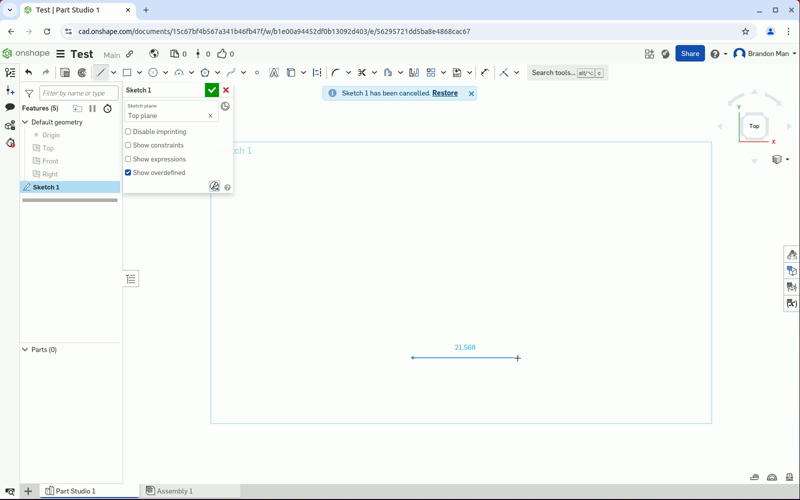
key_down(shift)
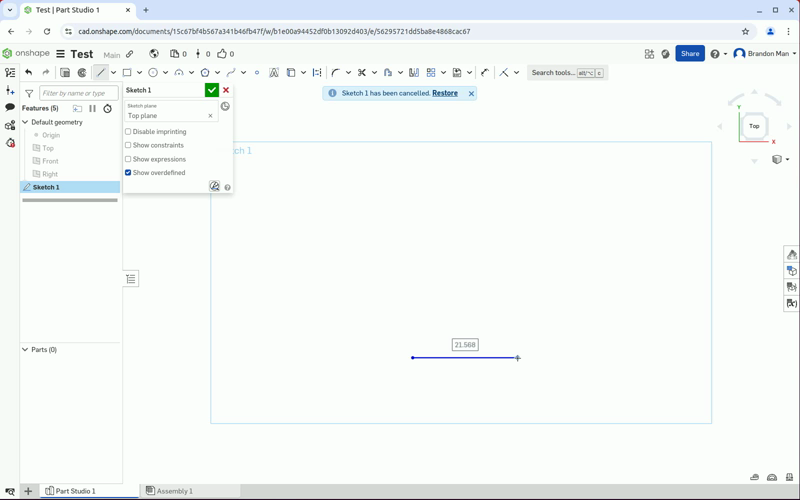
mouse_move(517, 204)
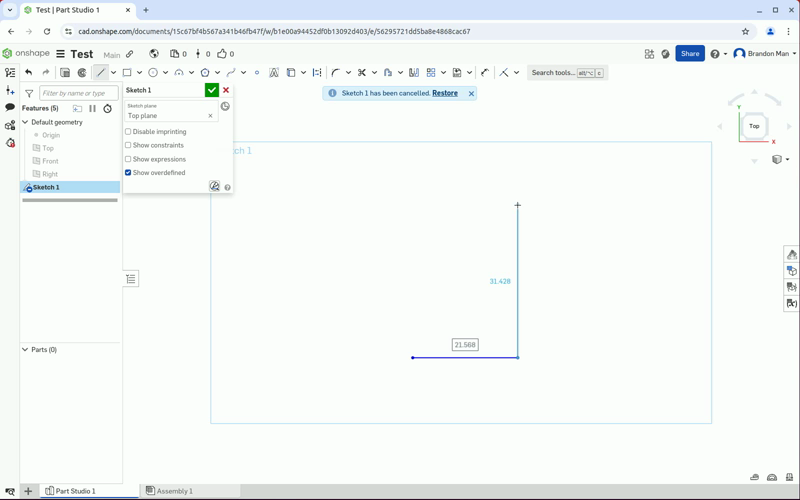
click(517, 204)
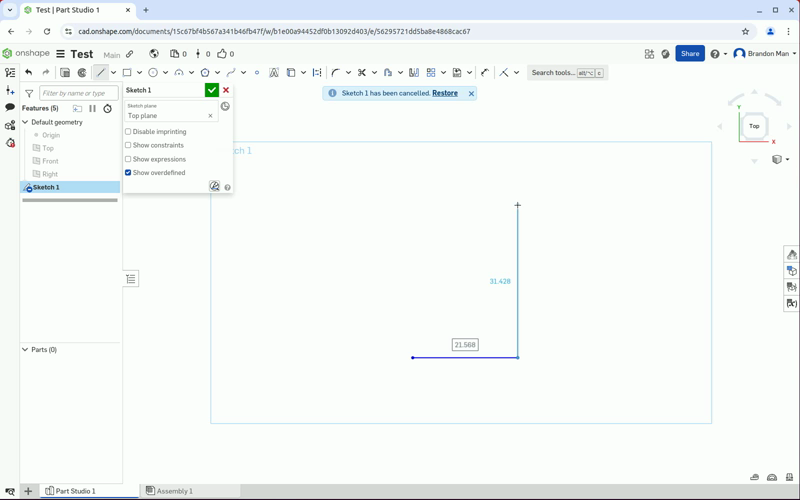
key_up(shift)
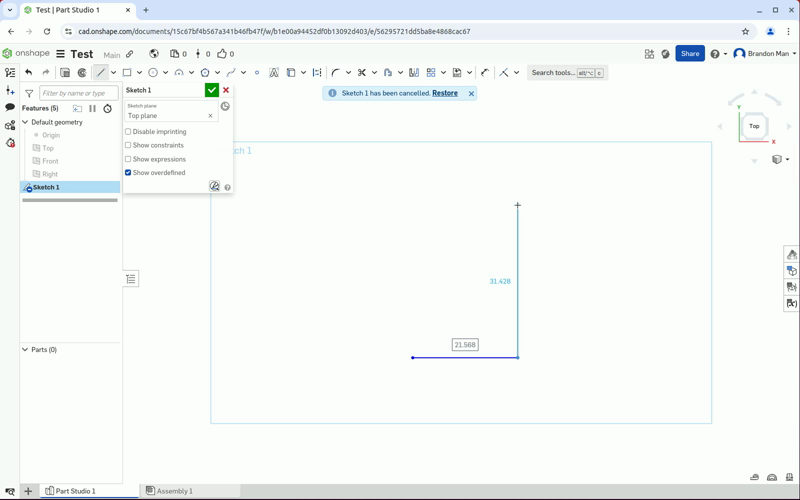
key_down(shift)
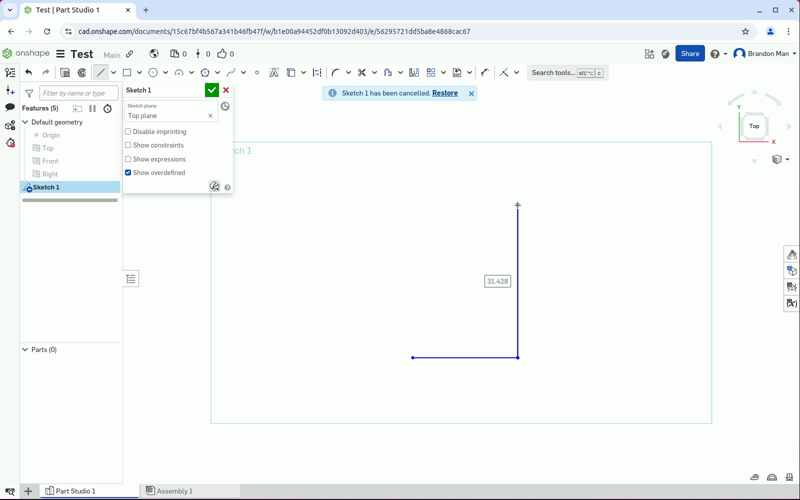
mouse_move(412, 204)
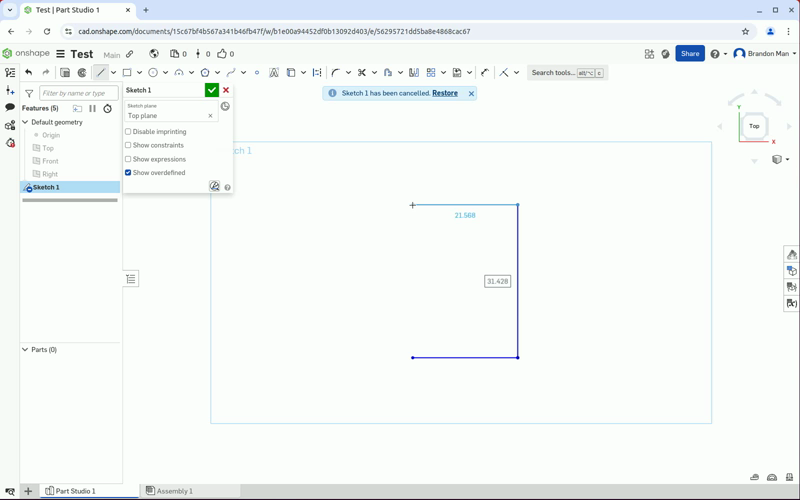
click(412, 204)
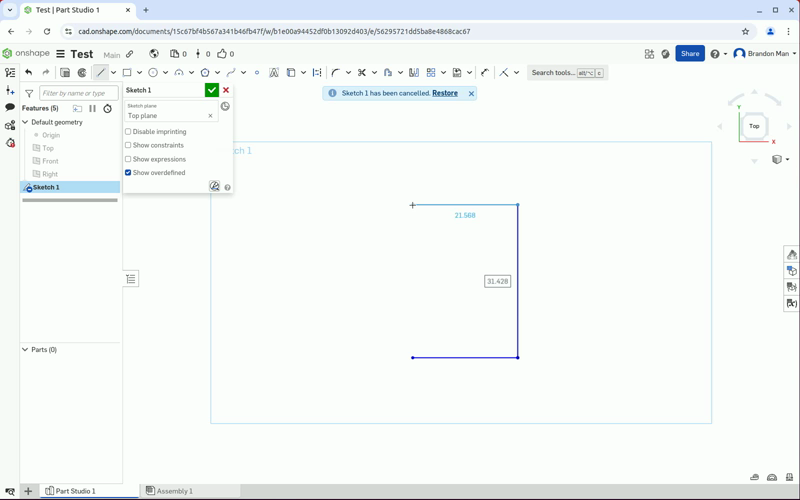
key_up(shift)
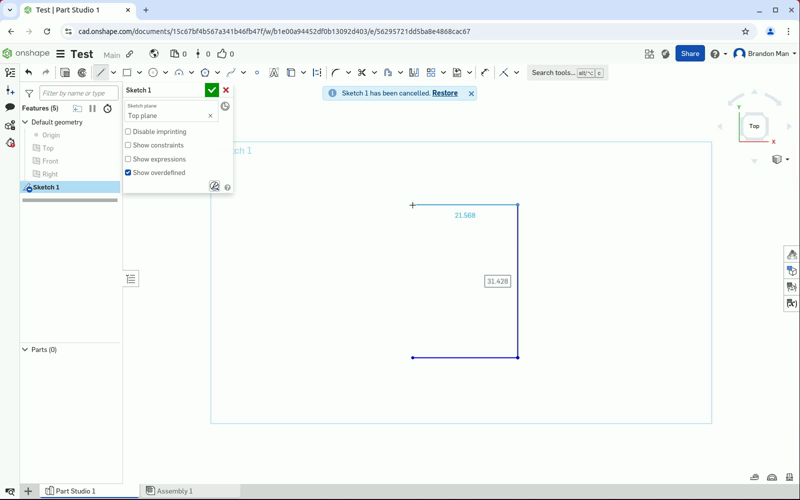
key_down(shift)
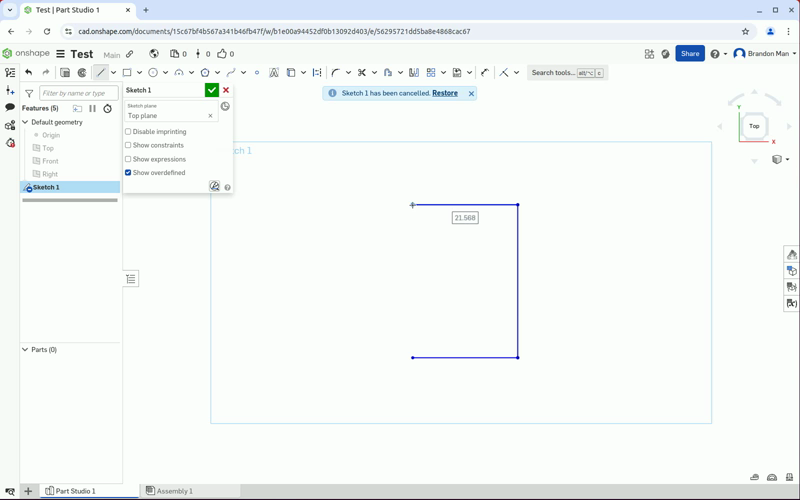
mouse_move(412, 357)
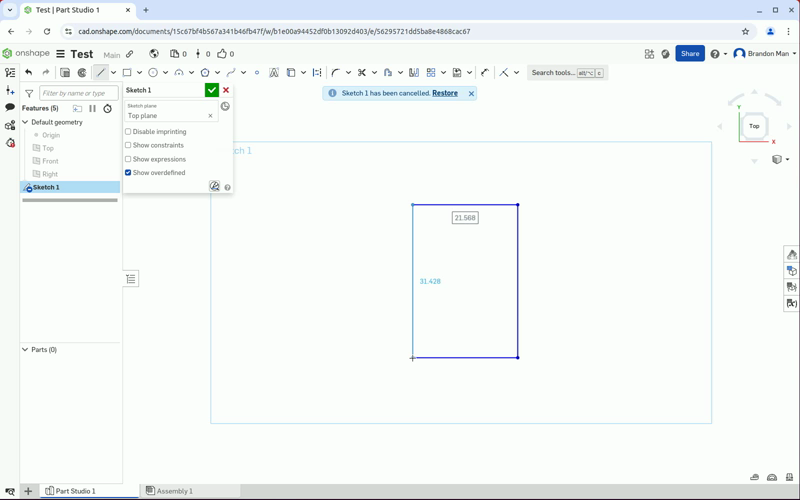
key_up(shift)
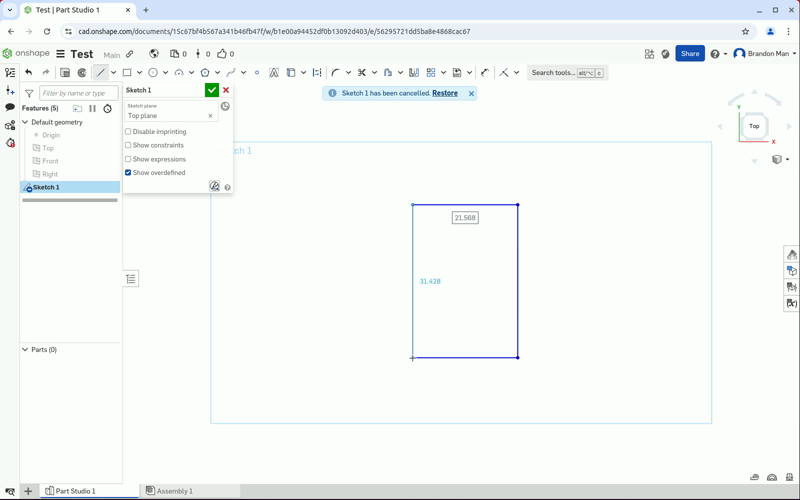
click(412, 357)
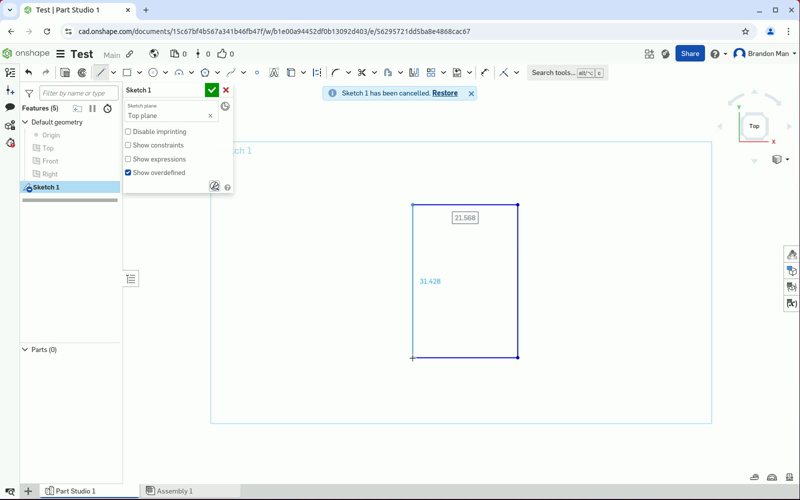
key(esc)
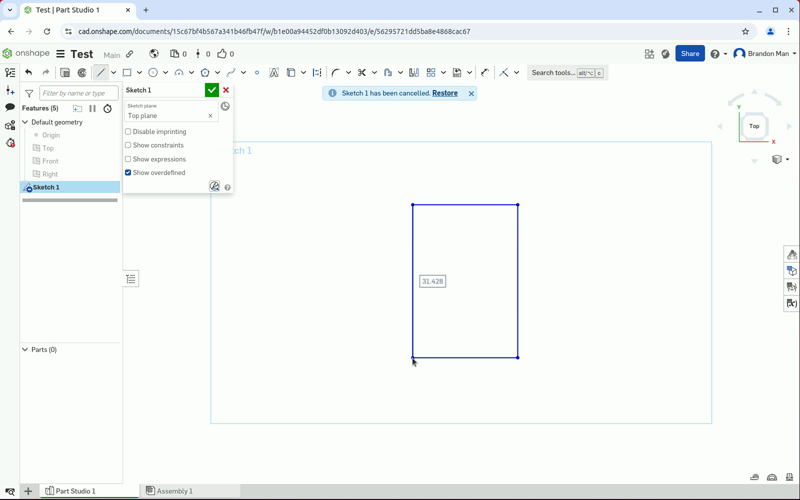
mouse_move(489, 222)
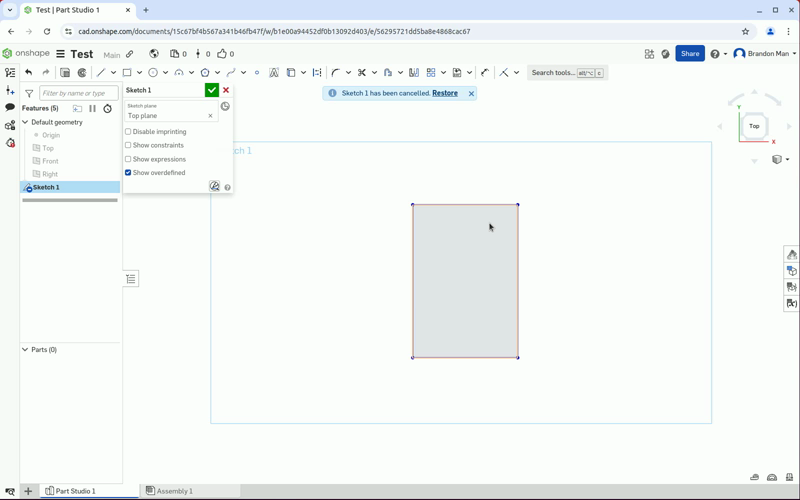
click(489, 222)
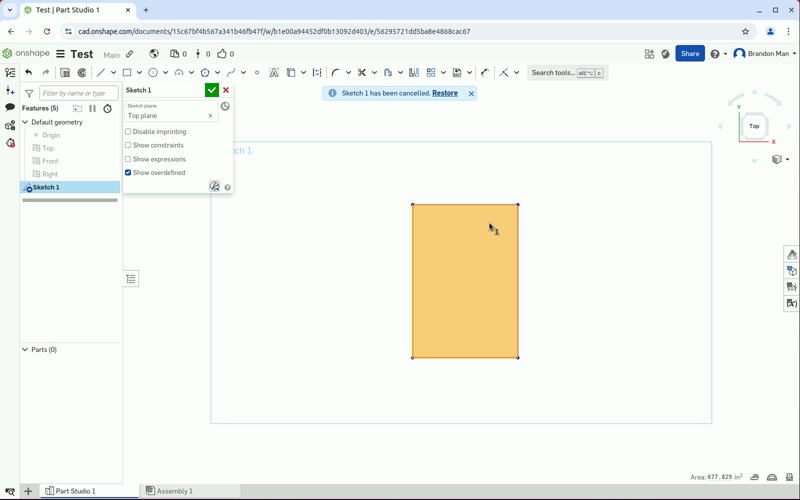
mouse_move(73, 352)
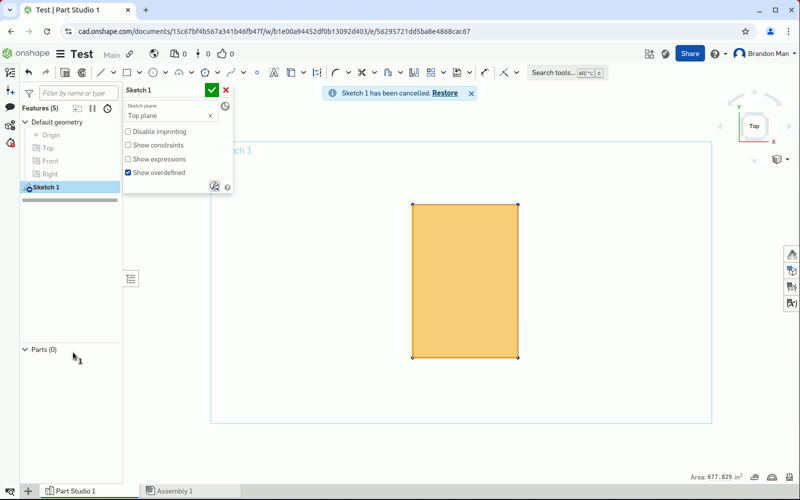
key(shift+y)
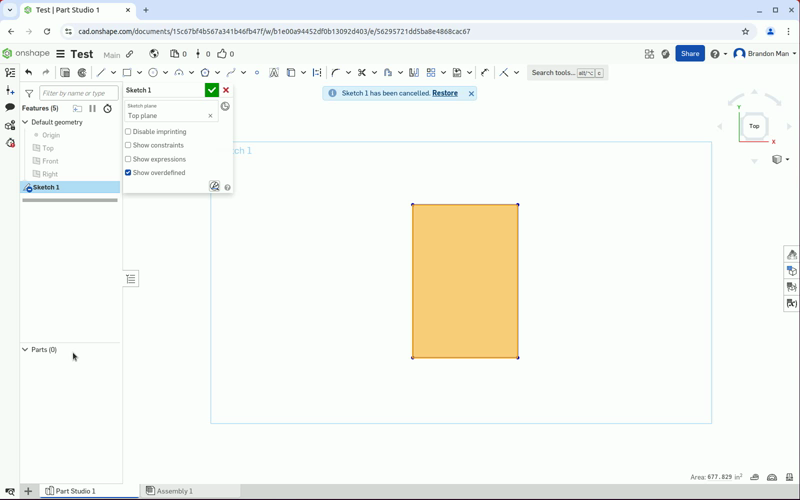
key(shift+e)
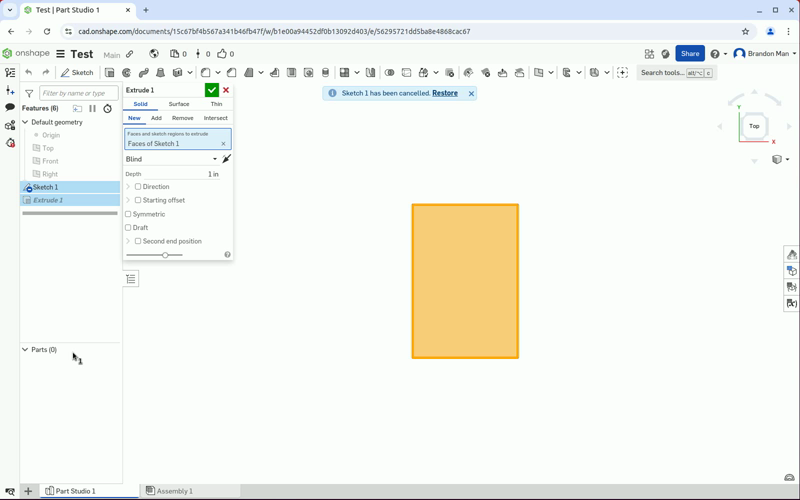
mouse_move(143, 106)
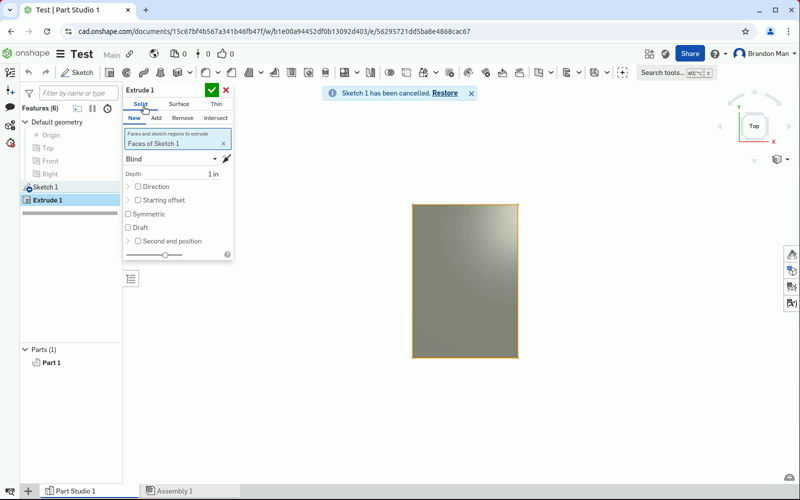
click(143, 106)
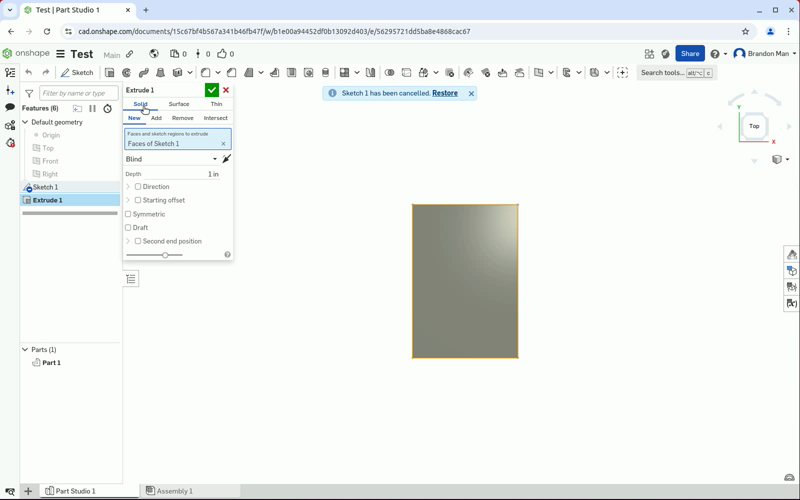
mouse_move(137, 120)
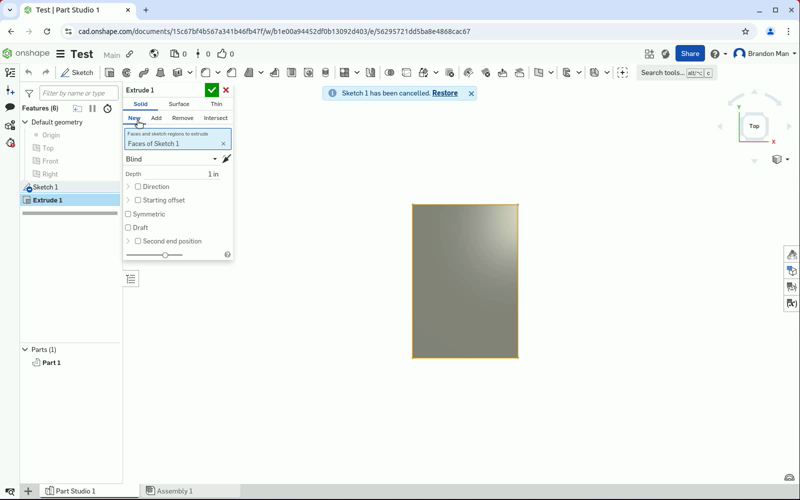
click(137, 120)
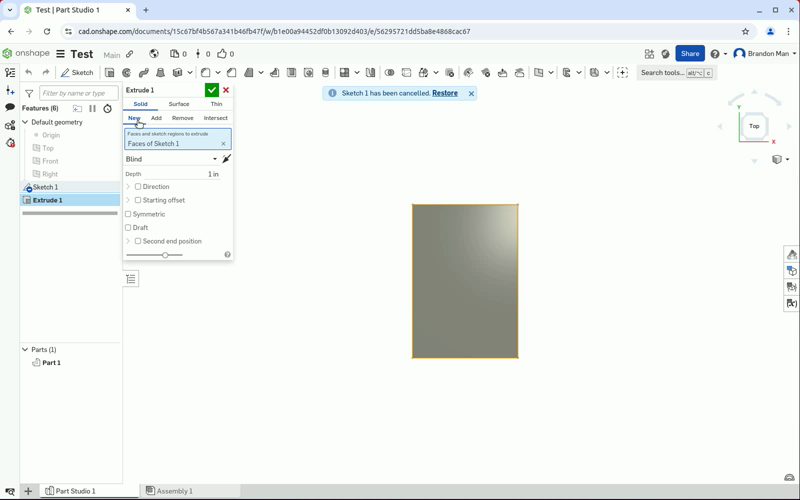
key(tab, 4)
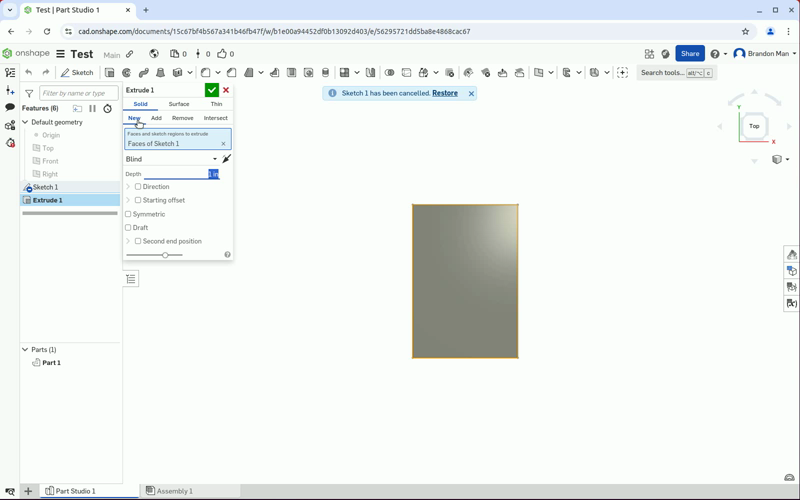
text(2.166)
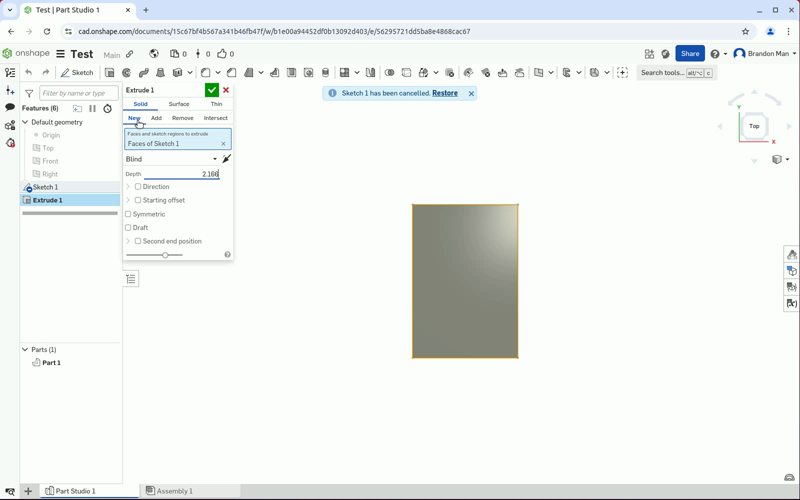
key(enter)
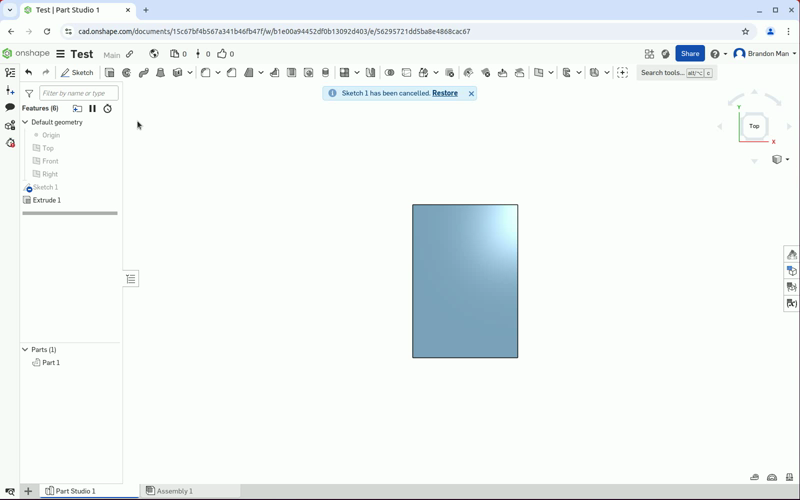
key(shift+h)
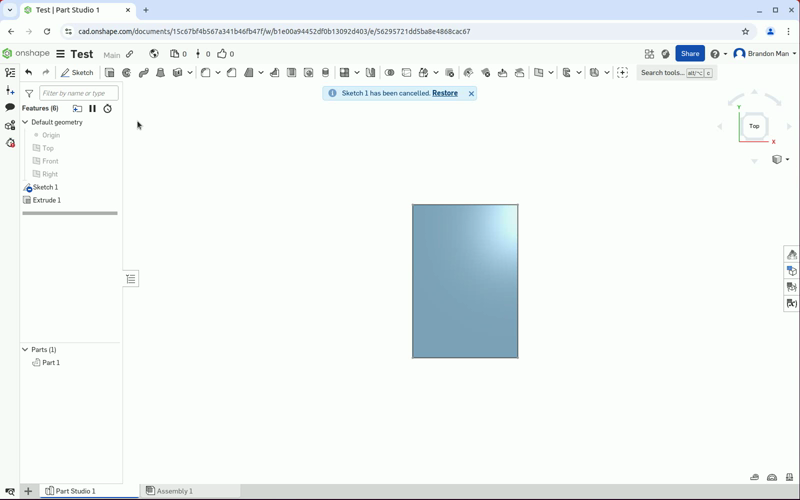
key(shift+h)
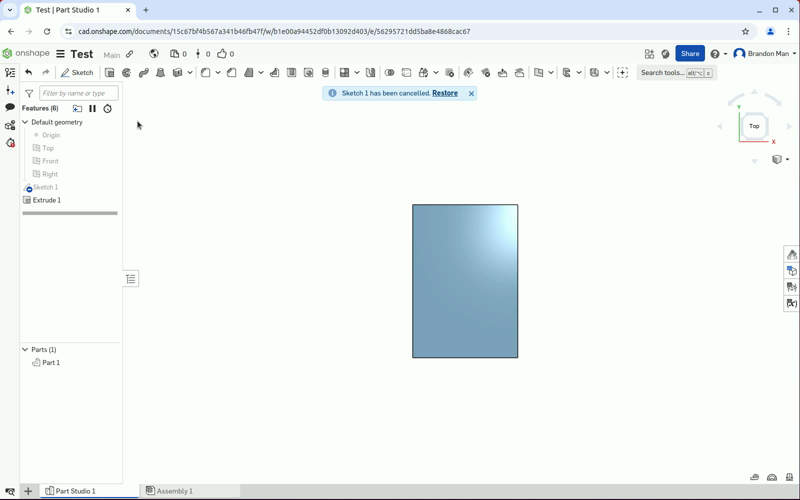
mouse_move(73, 189)
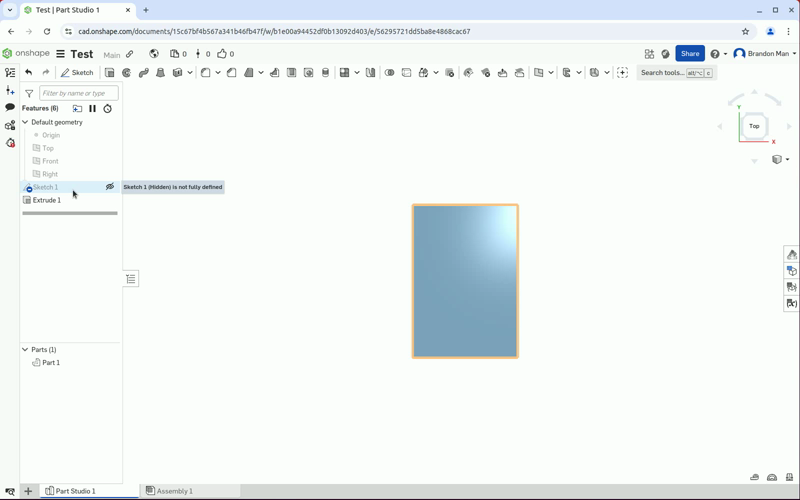
click(73, 189)
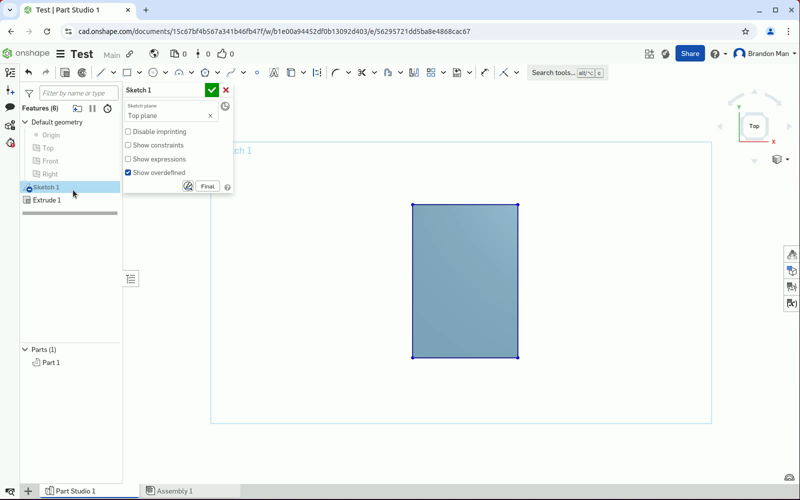
mouse_move(229, 92)
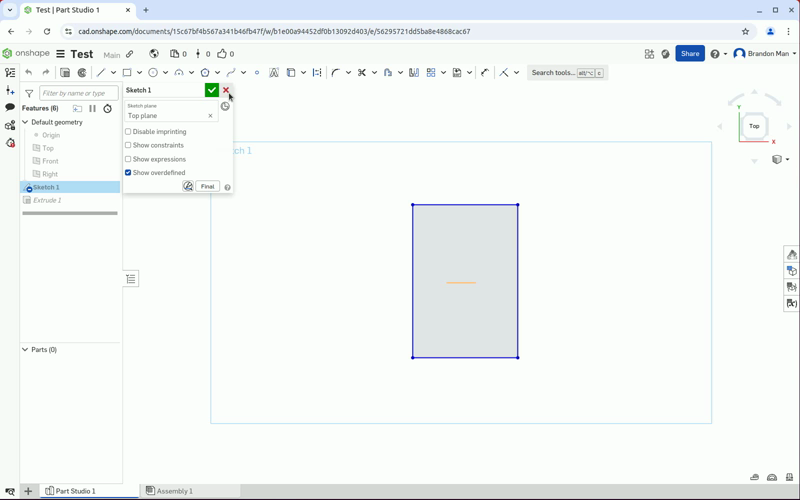
click(229, 92)
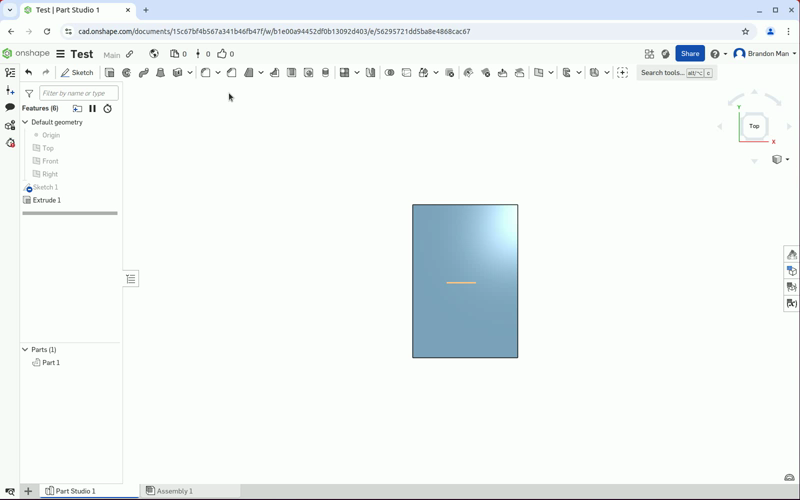
mouse_move(541, 75)
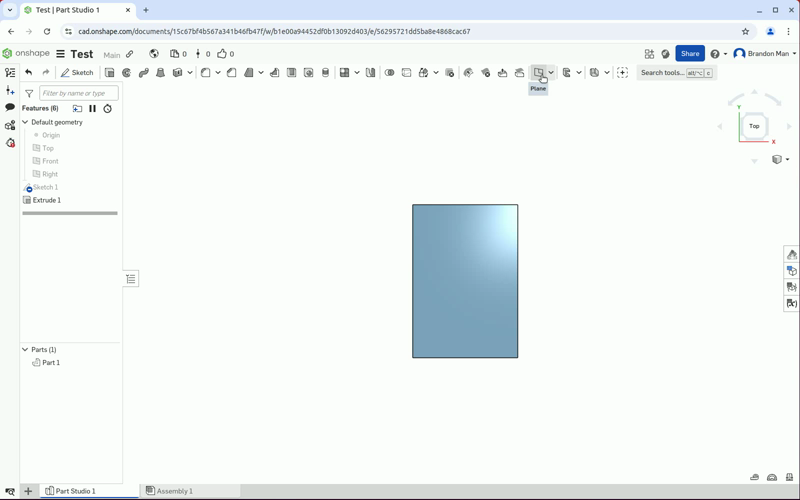
click(541, 75)
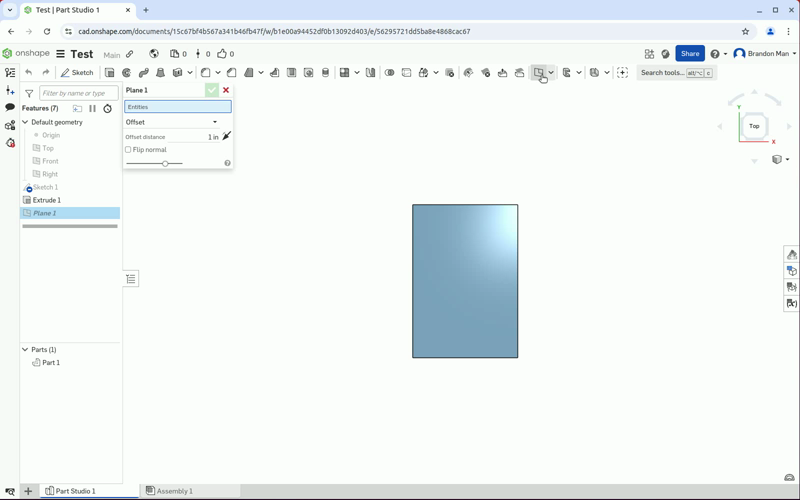
mouse_move(73, 150)
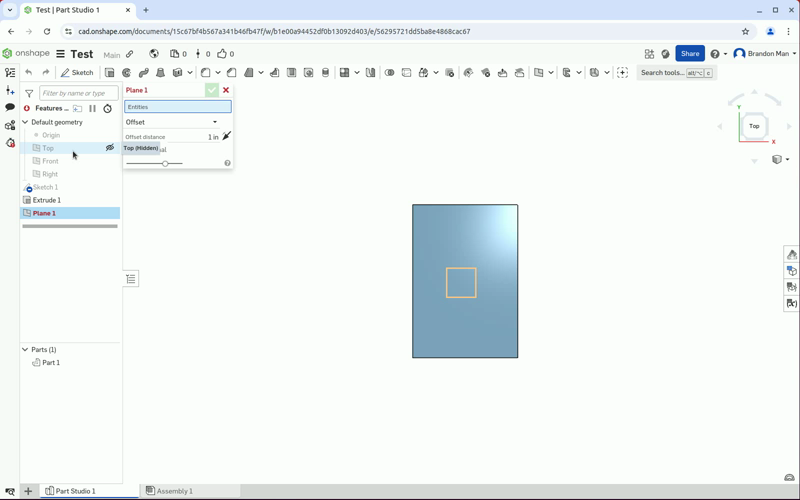
click(73, 150)
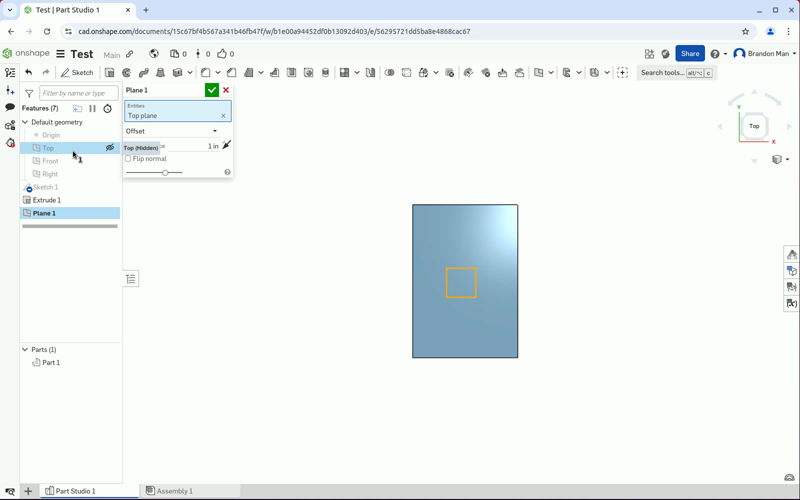
key(tab, 2)
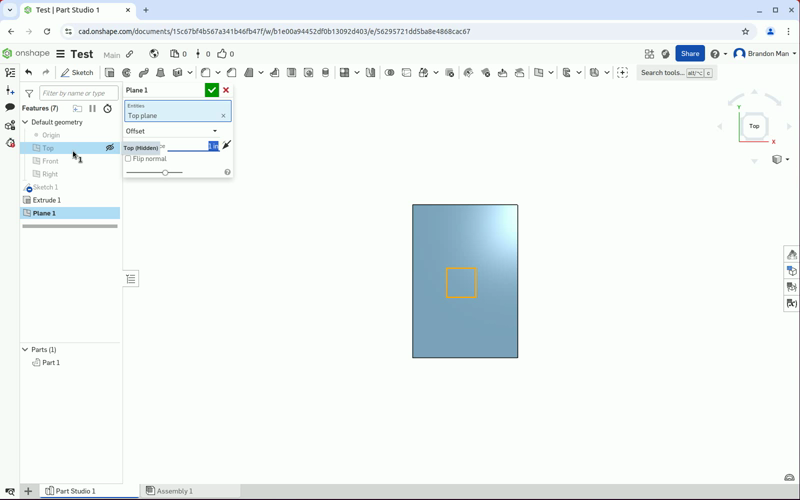
text(2.157)
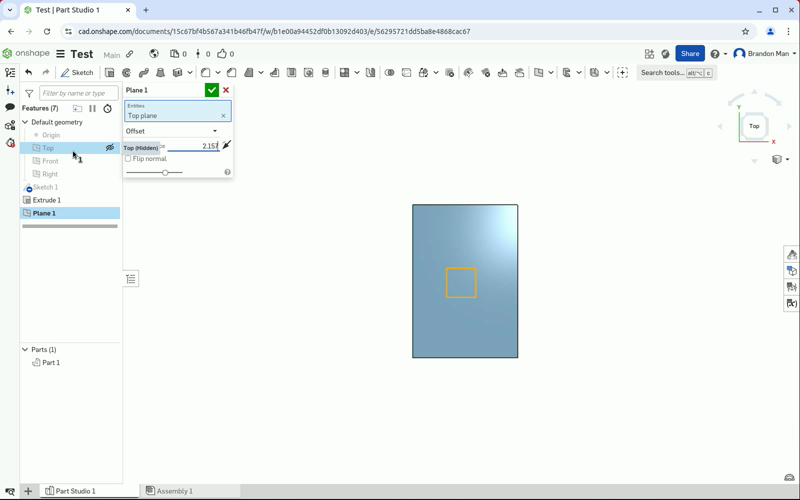
key(enter, 2)
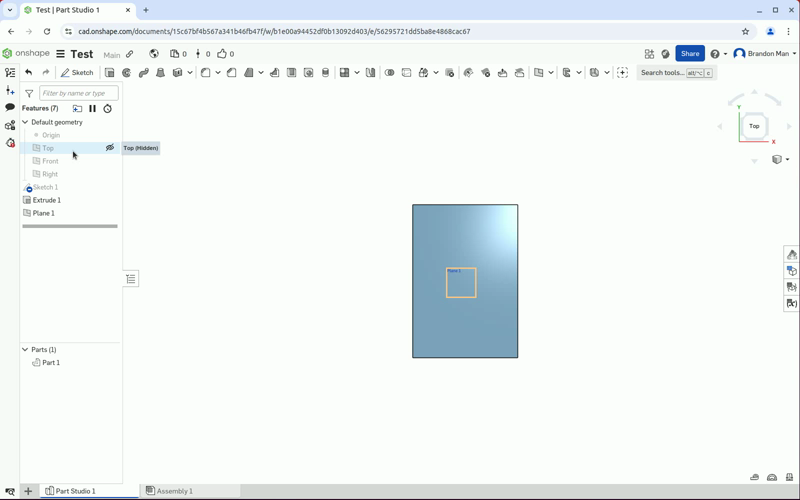
key(shift+s)
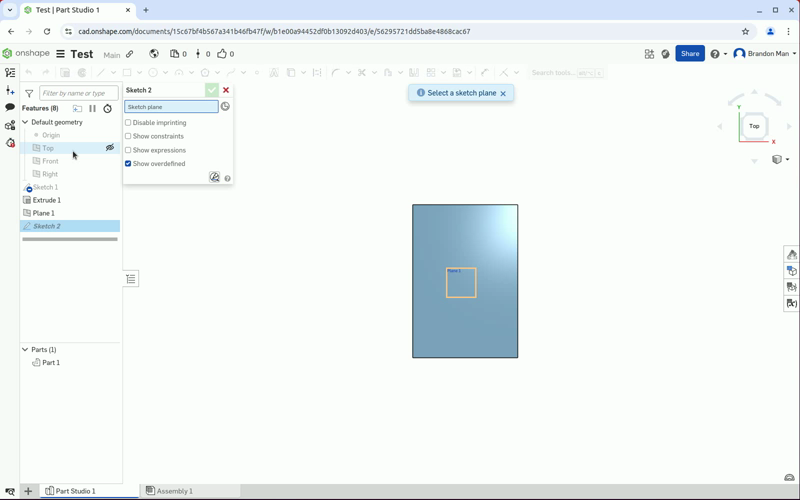
mouse_move(73, 215)
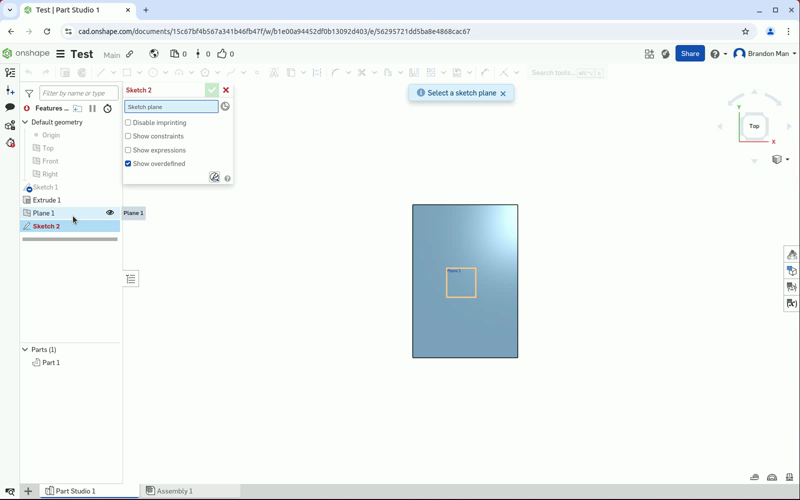
click(73, 215)
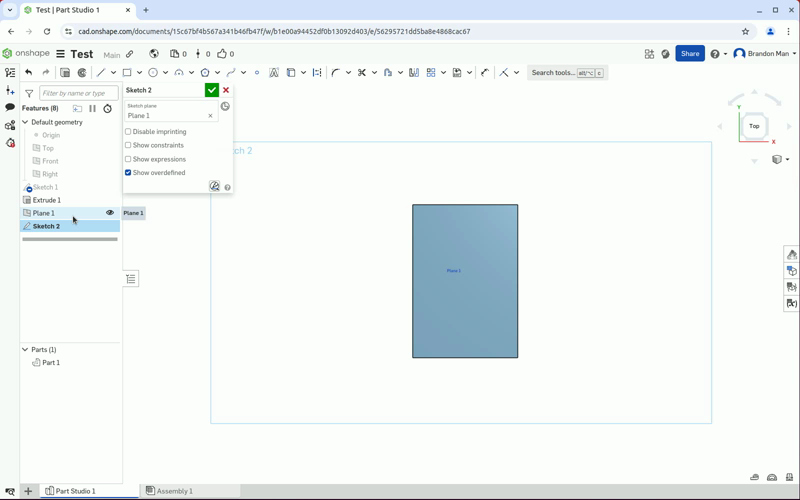
mouse_move(73, 352)
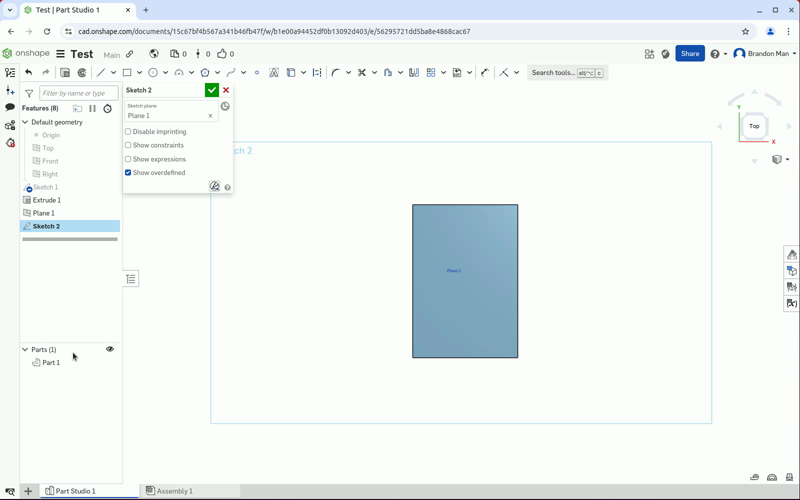
key(y)
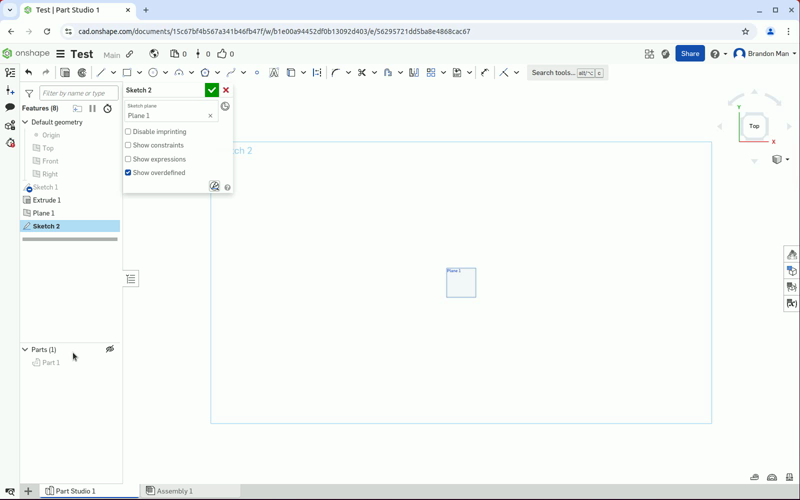
key(l)
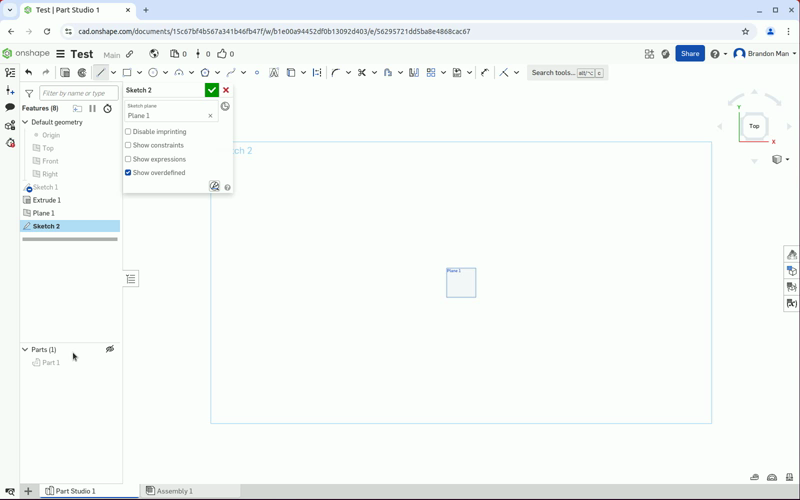
key_down(shift)
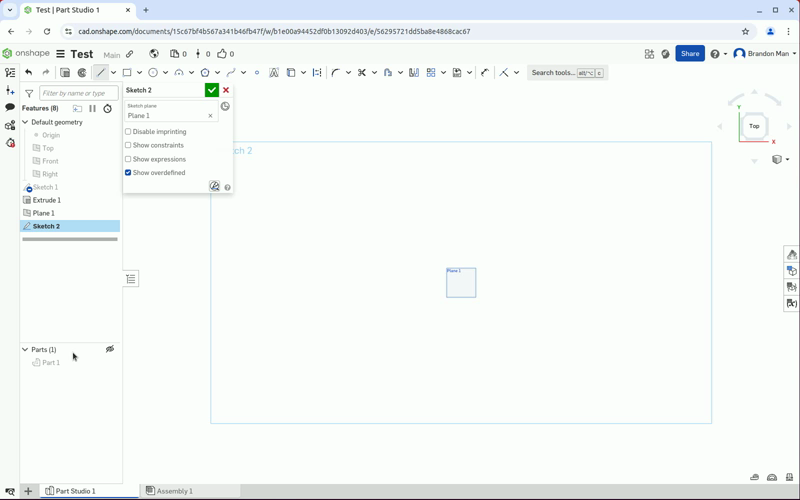
mouse_move(446, 339)
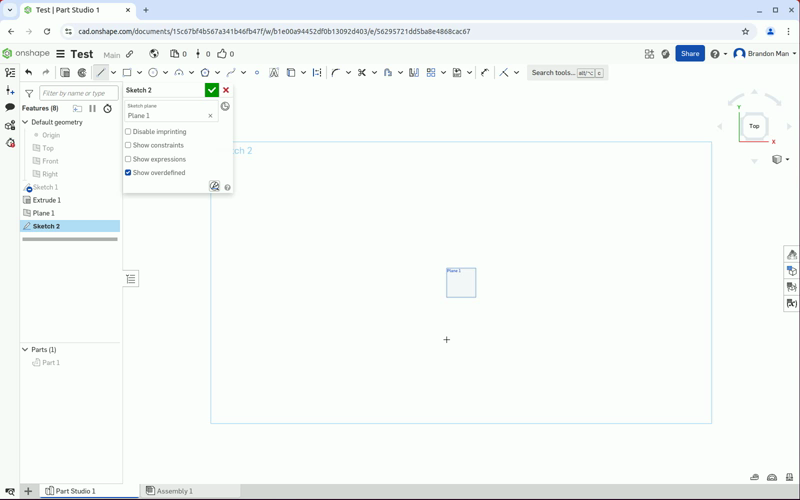
click(446, 339)
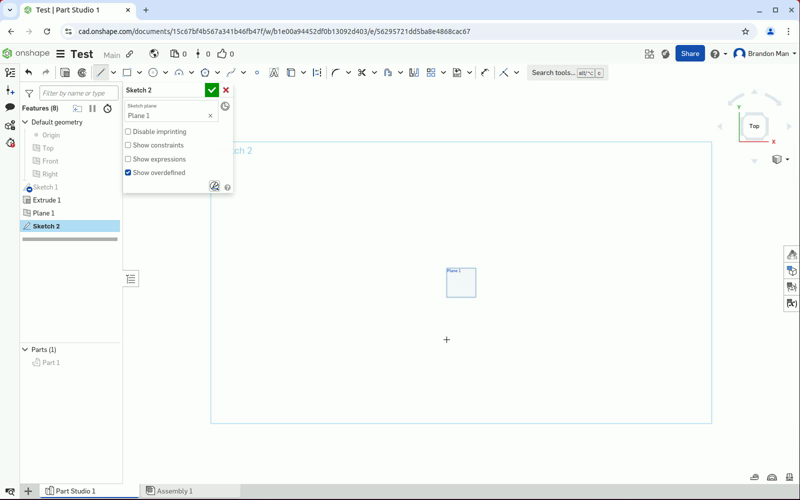
key_up(shift)
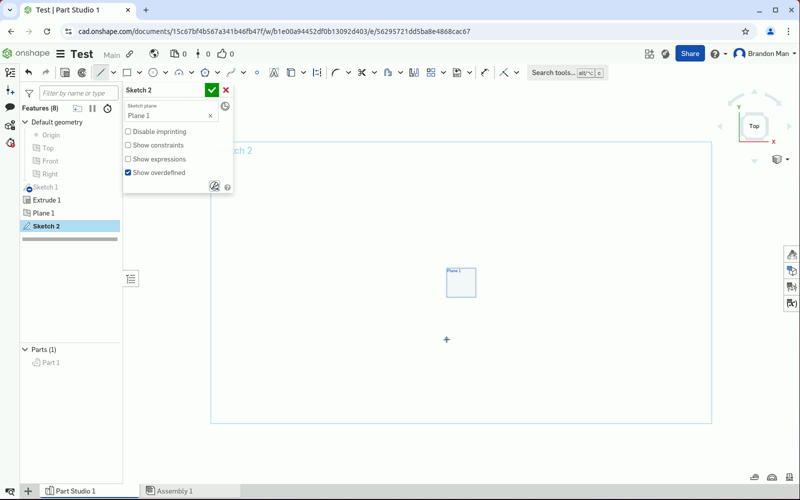
key_down(shift)
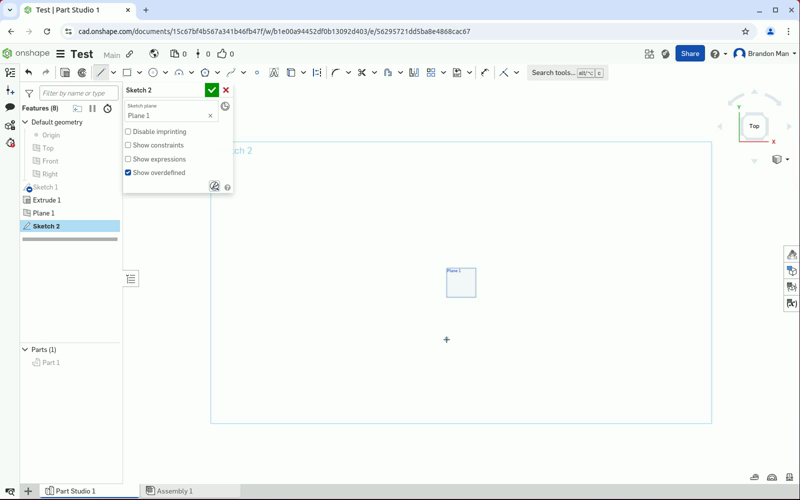
mouse_move(517, 339)
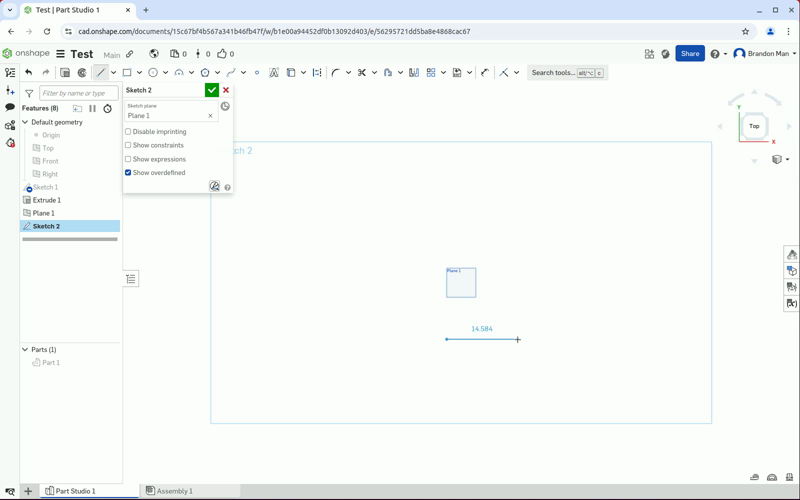
click(517, 339)
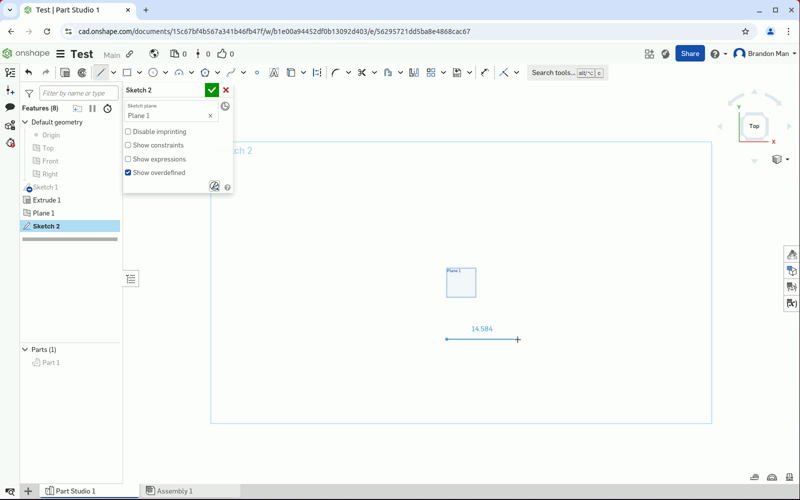
key_up(shift)
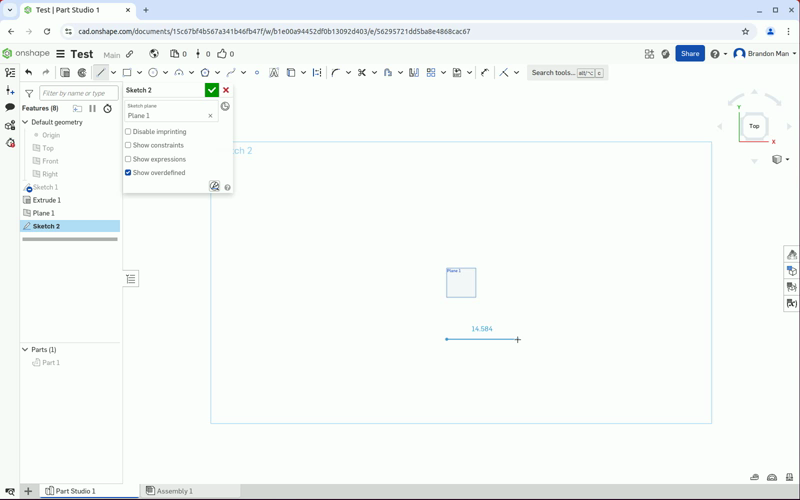
key_down(shift)
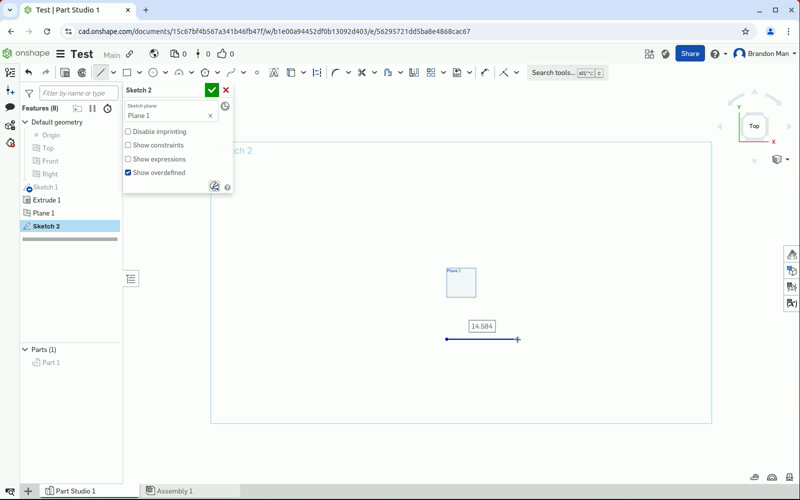
mouse_move(517, 223)
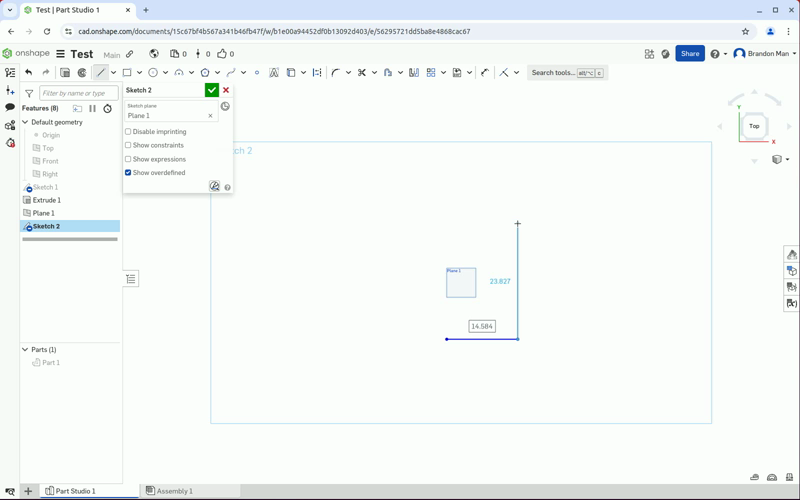
click(517, 223)
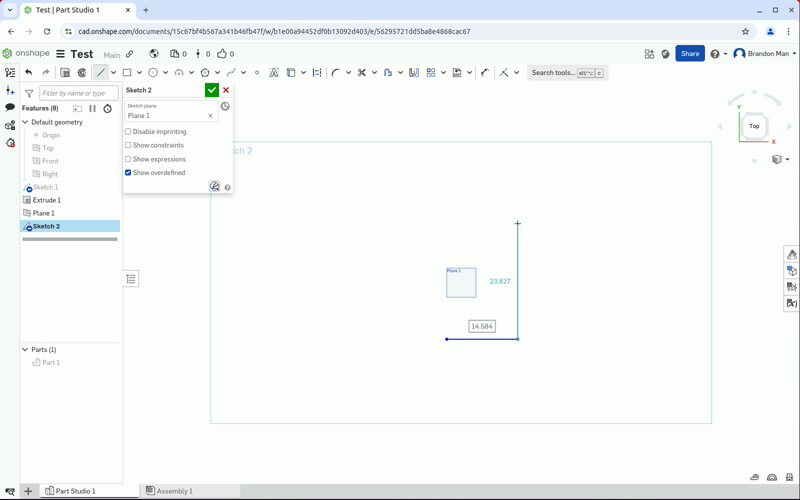
key_up(shift)
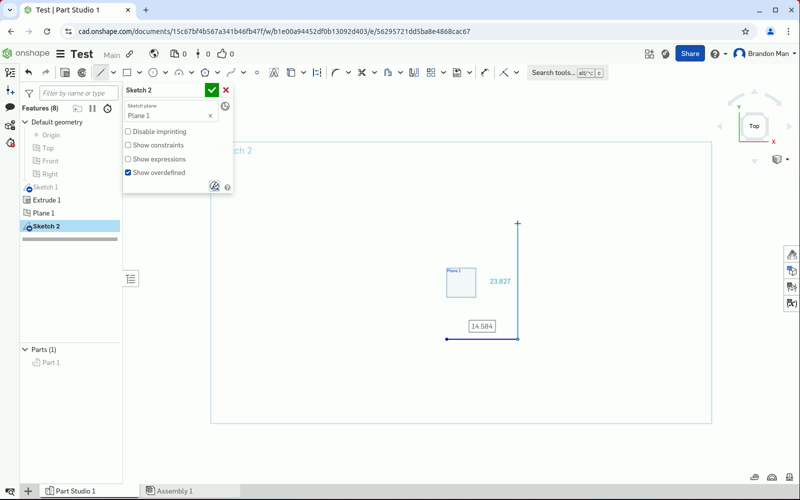
key_down(shift)
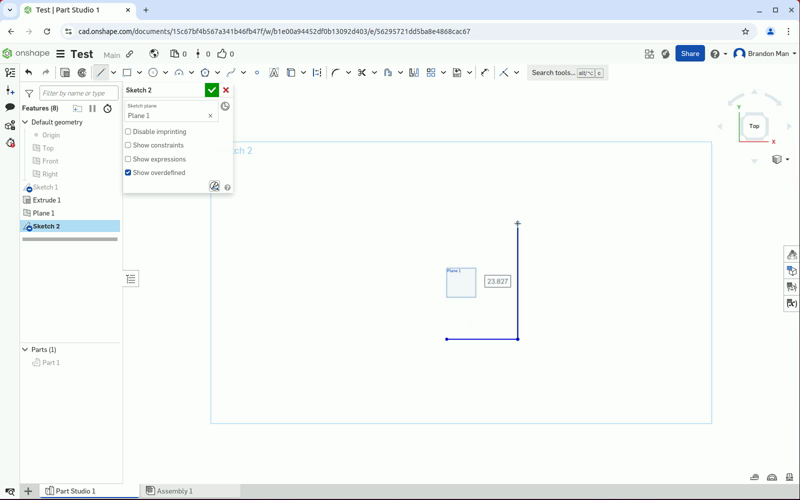
mouse_move(446, 223)
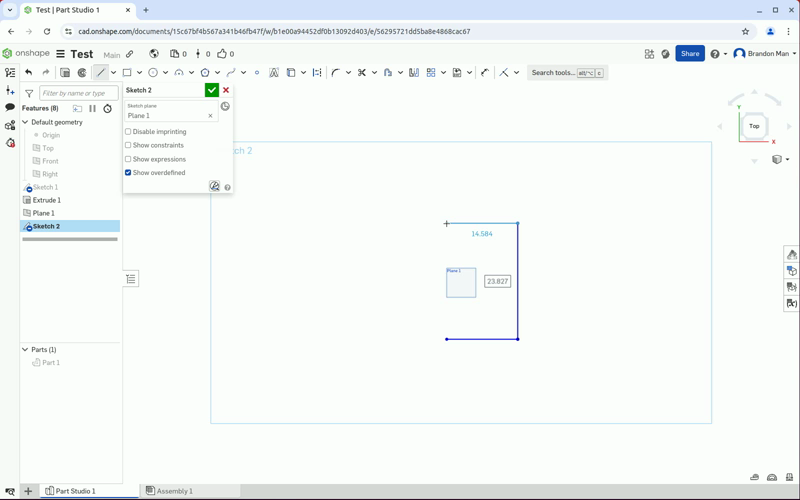
click(446, 223)
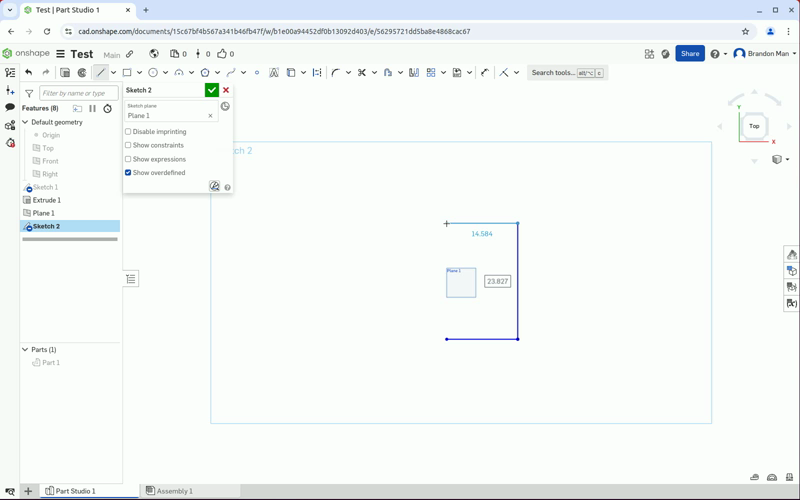
key_up(shift)
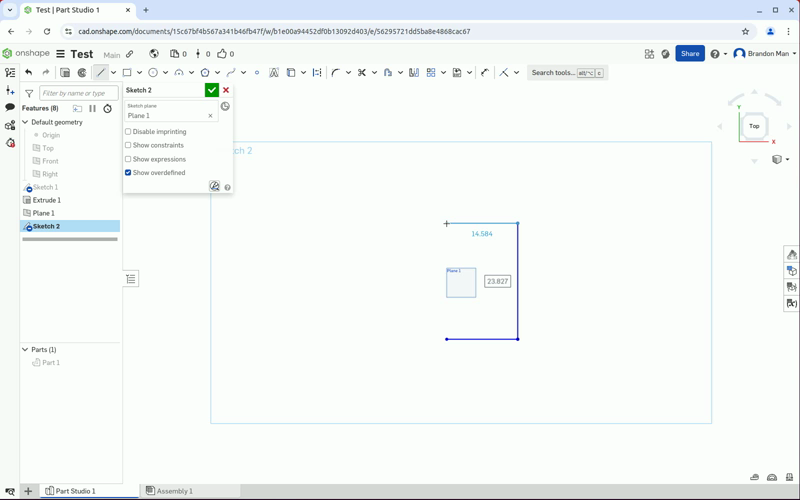
key_down(shift)
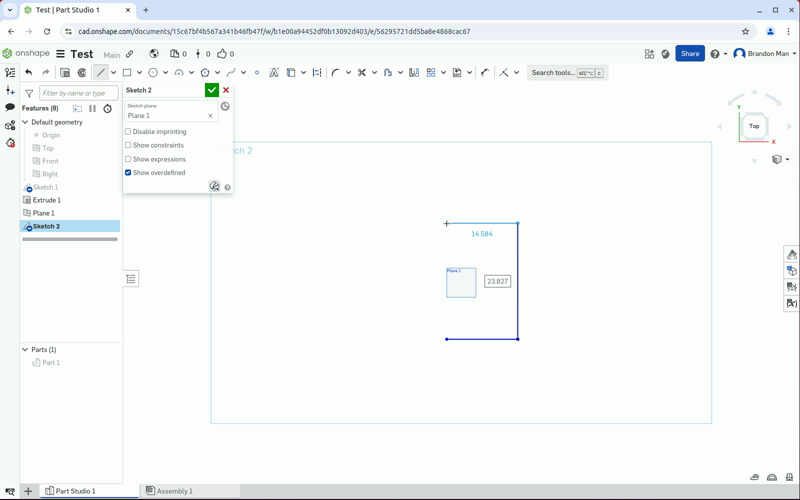
mouse_move(446, 339)
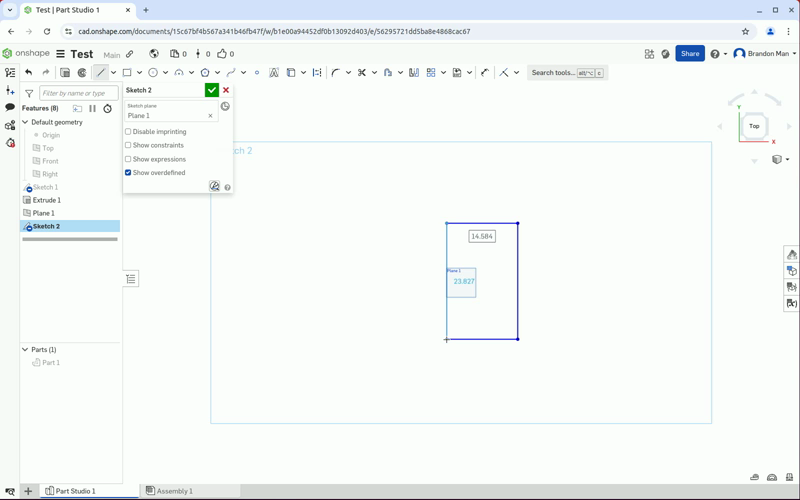
key_up(shift)
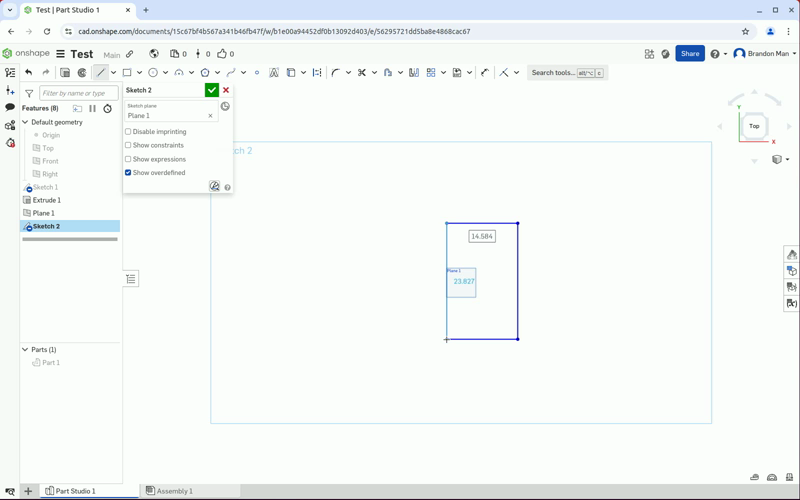
click(446, 339)
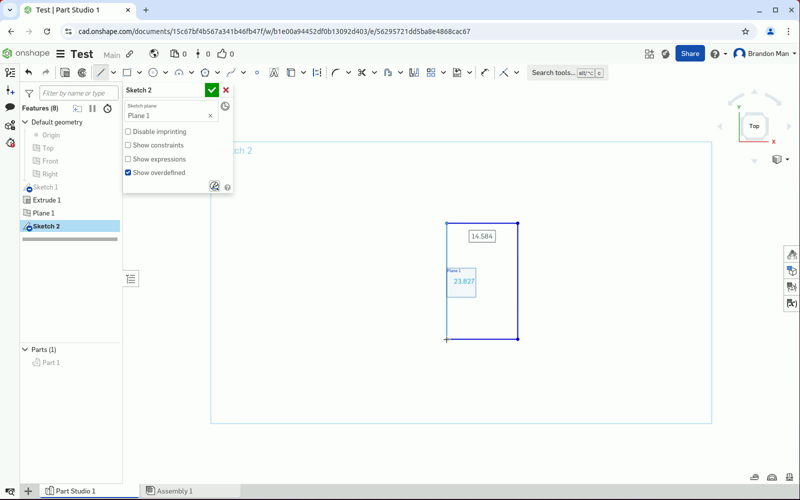
key(esc)
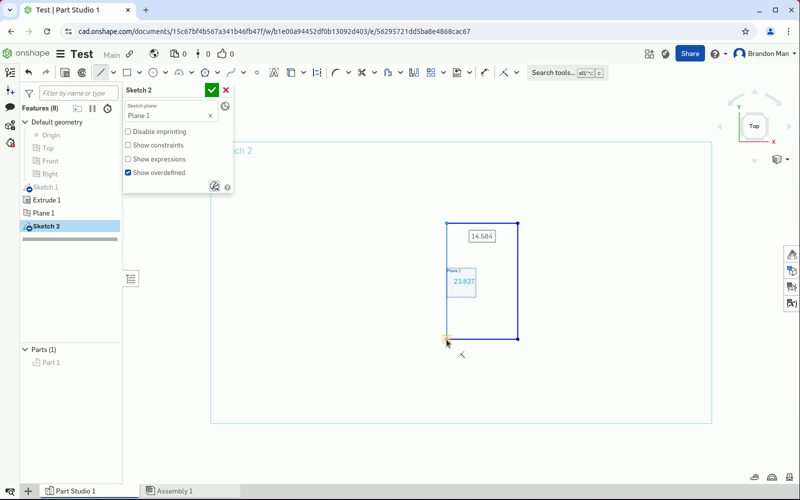
mouse_move(497, 260)
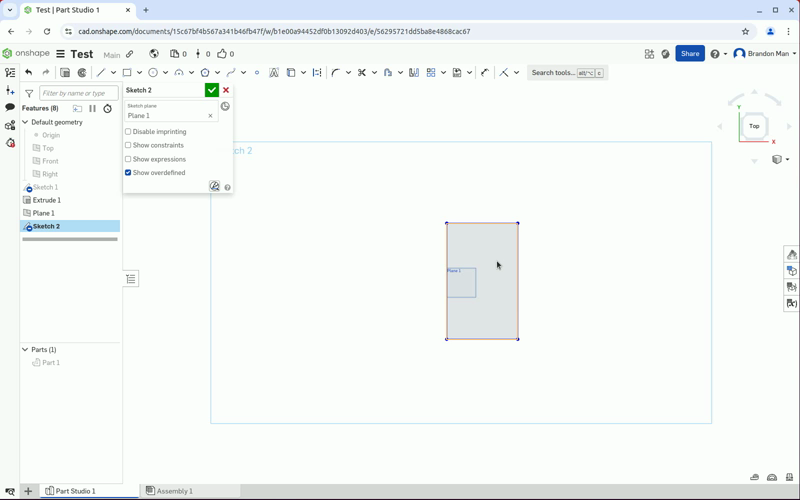
click(497, 260)
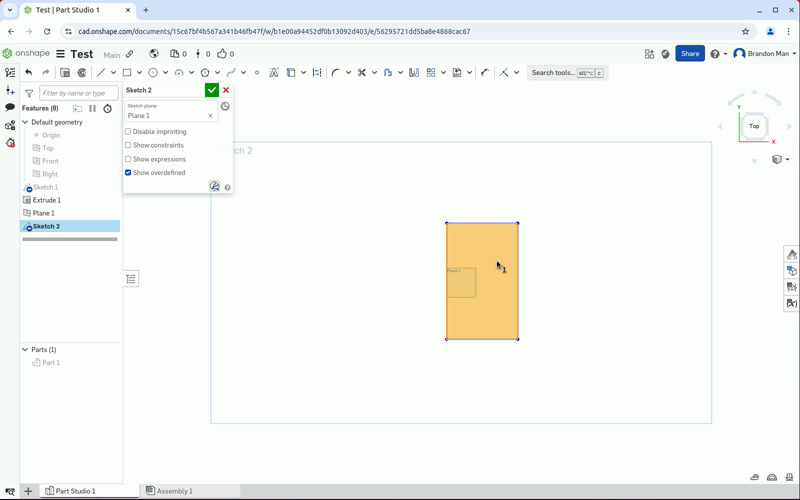
mouse_move(73, 352)
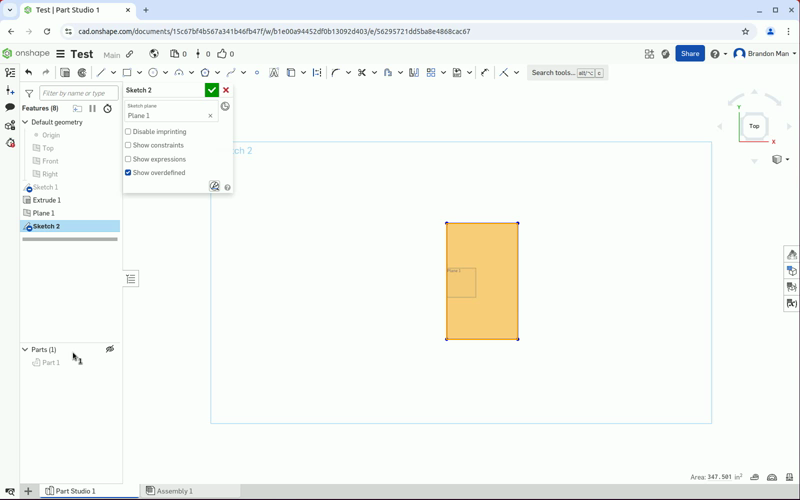
key(shift+y)
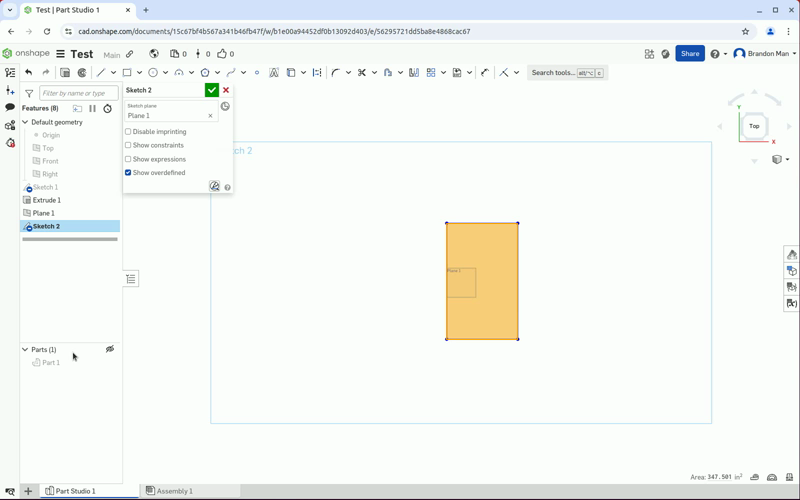
key(shift+e)
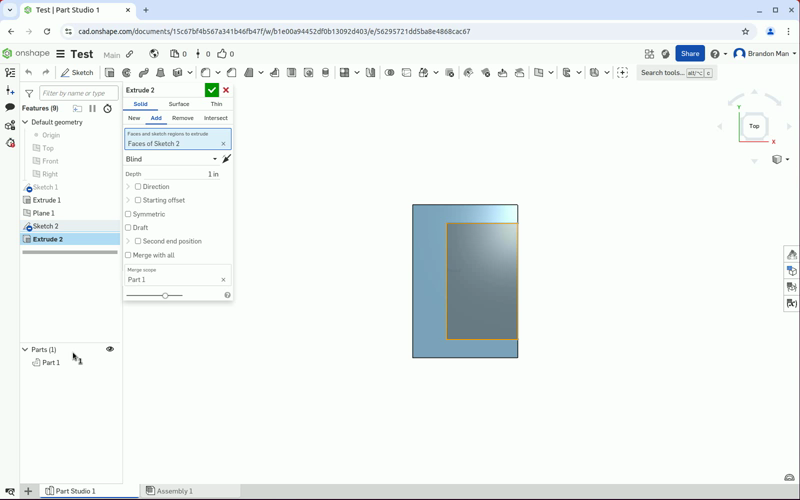
mouse_move(143, 106)
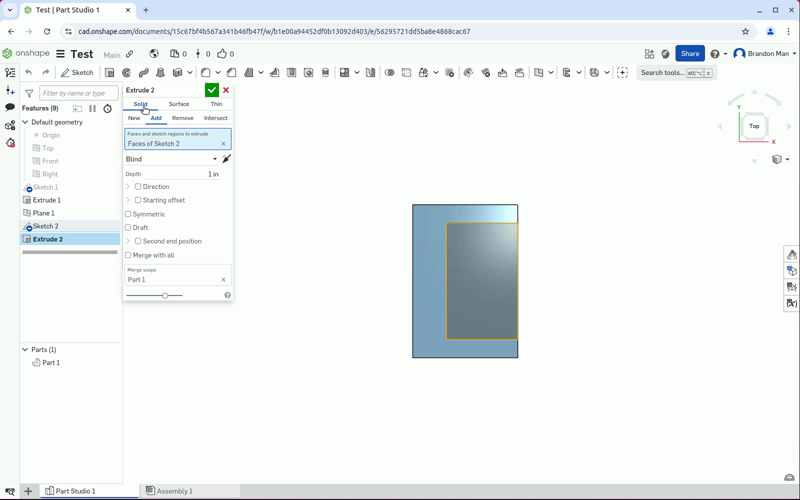
click(143, 106)
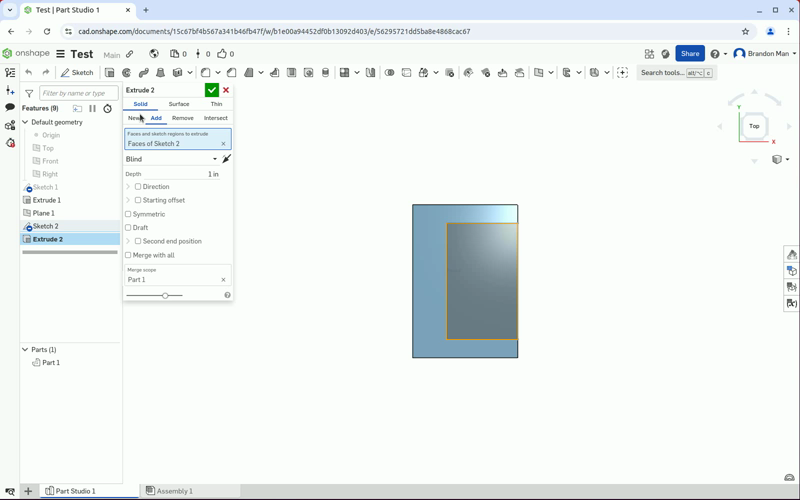
mouse_move(137, 120)
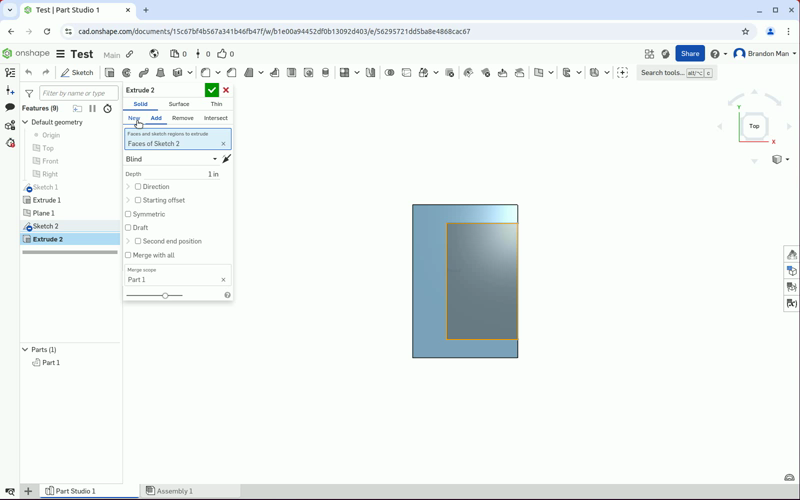
click(137, 120)
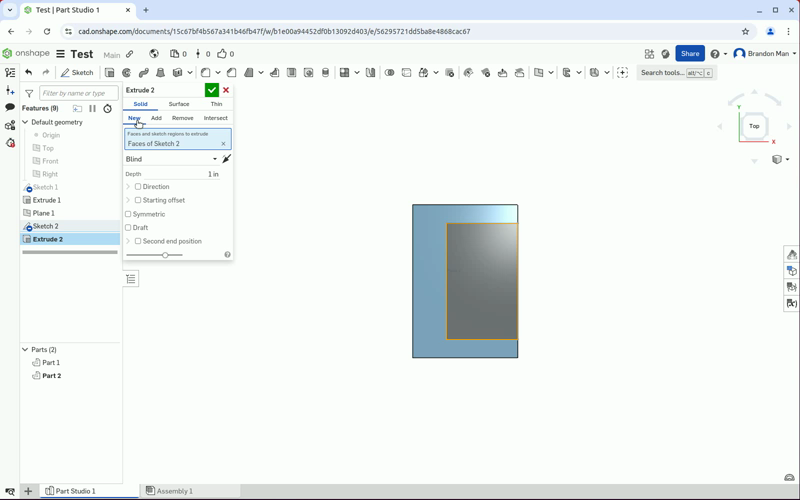
key(tab, 4)
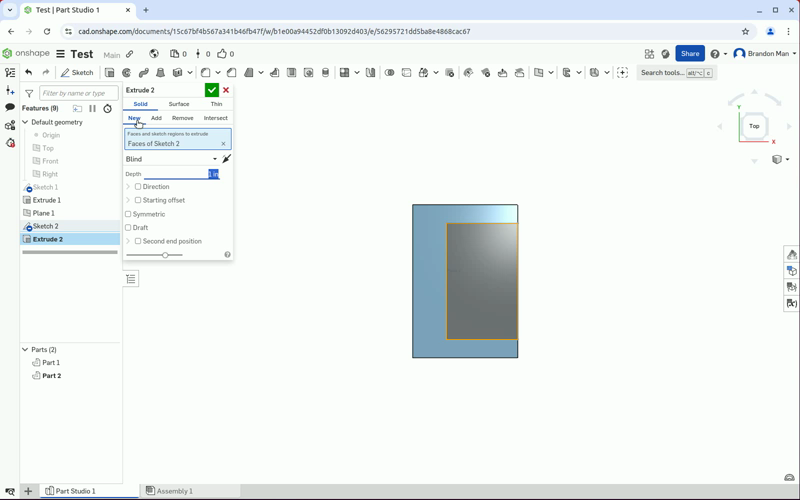
text(-25.275)
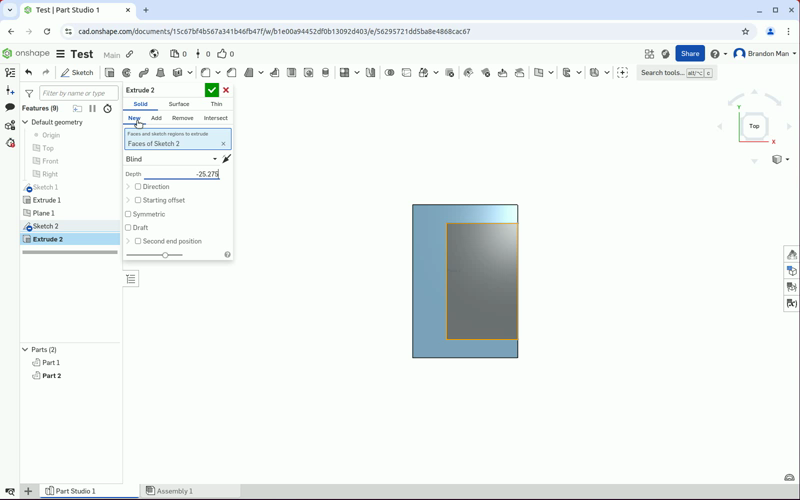
key(enter)
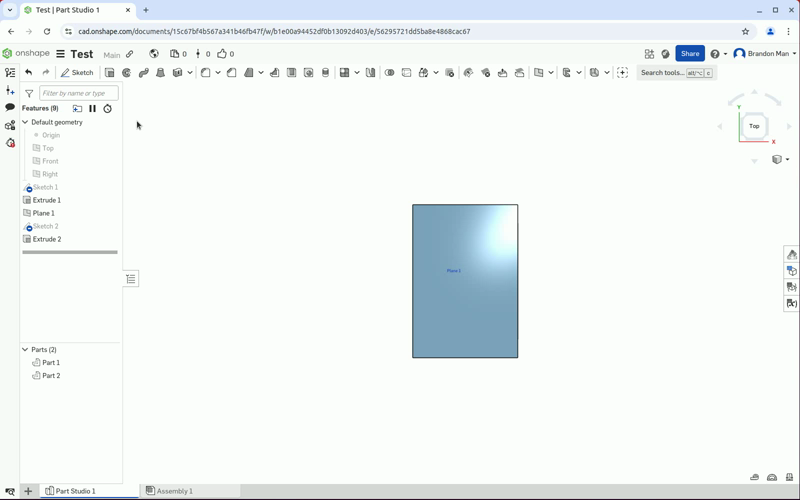
key(shift+h)
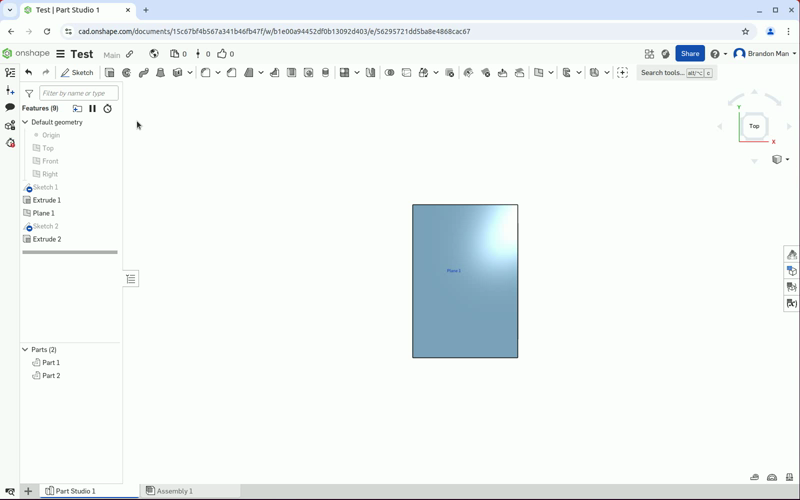
key(shift+h)
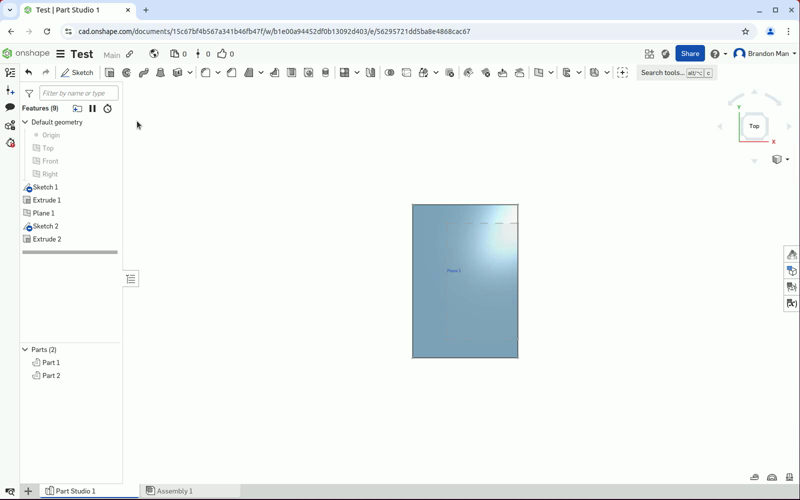
key(shift+7)
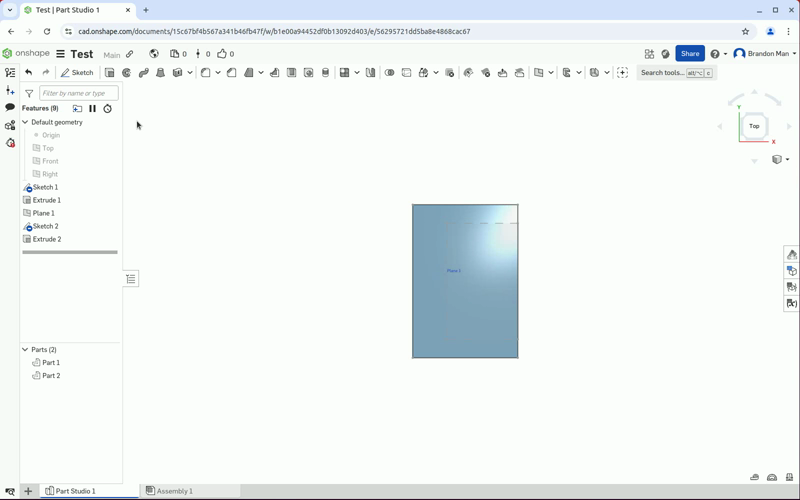
key(up, 3)
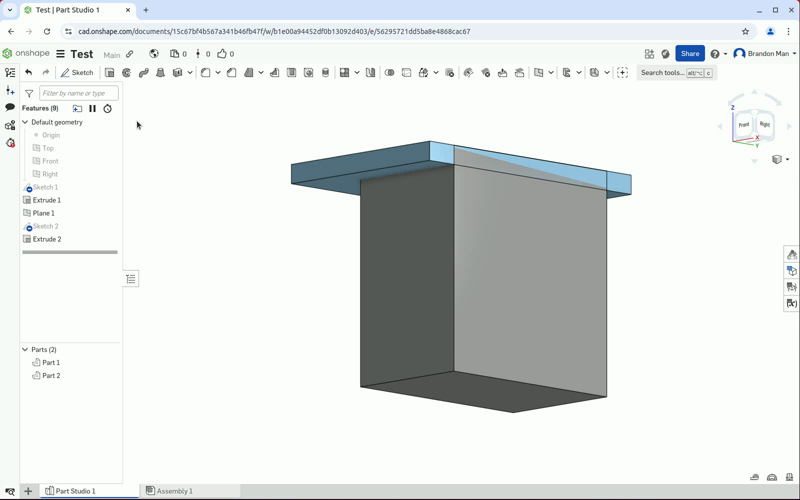
key(left, 3)
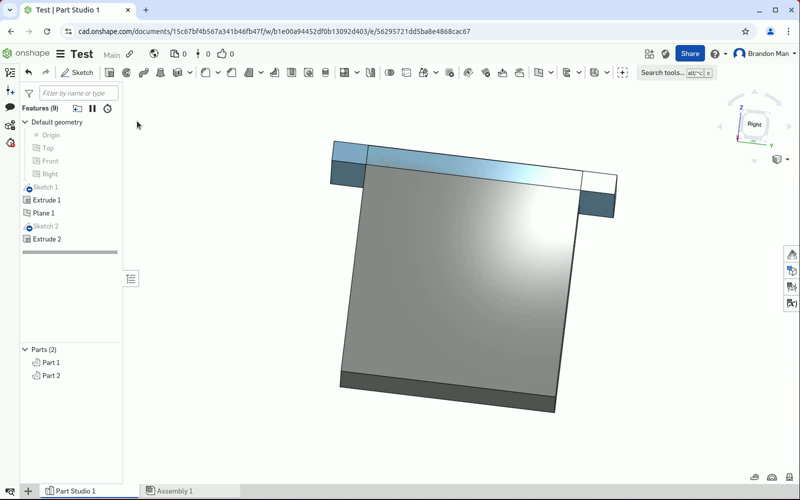
key(right, 3)
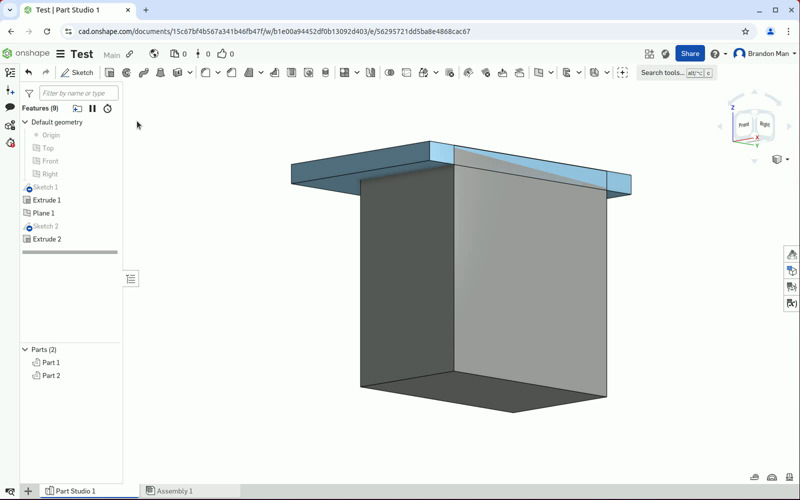
key(down, 3)
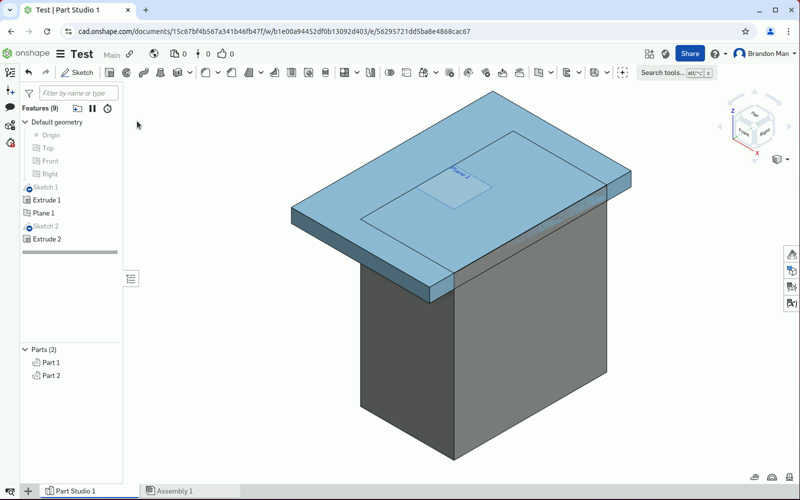
mouse_move(73, 189)
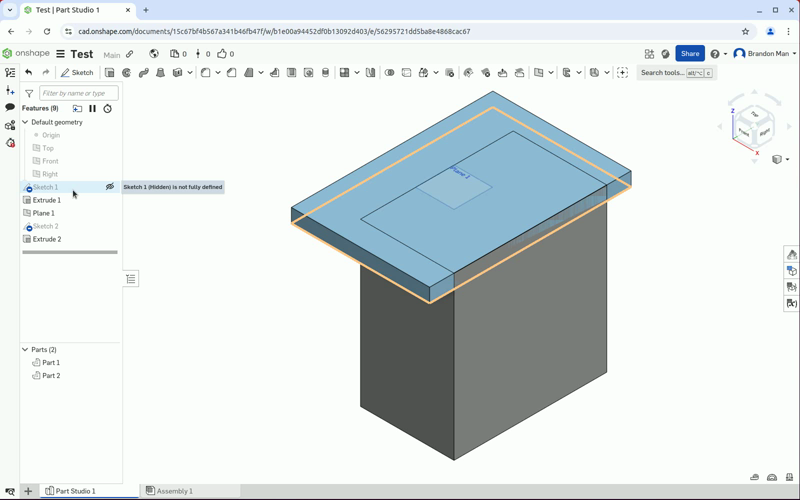
click(73, 189)